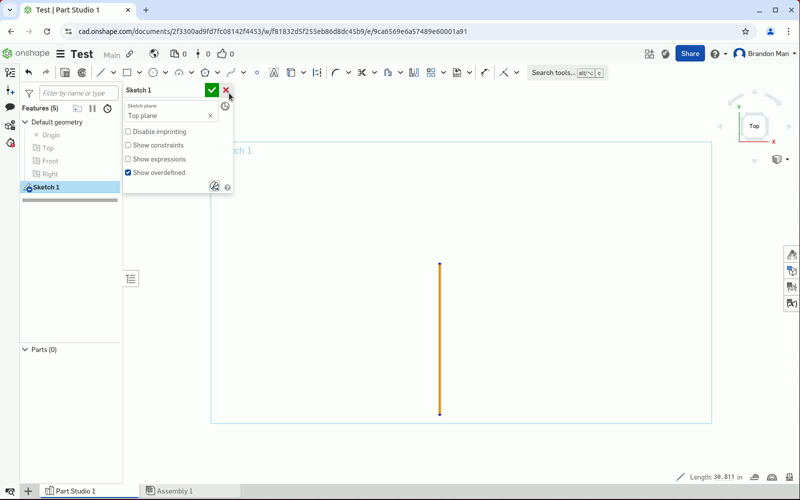
key(shift+h)
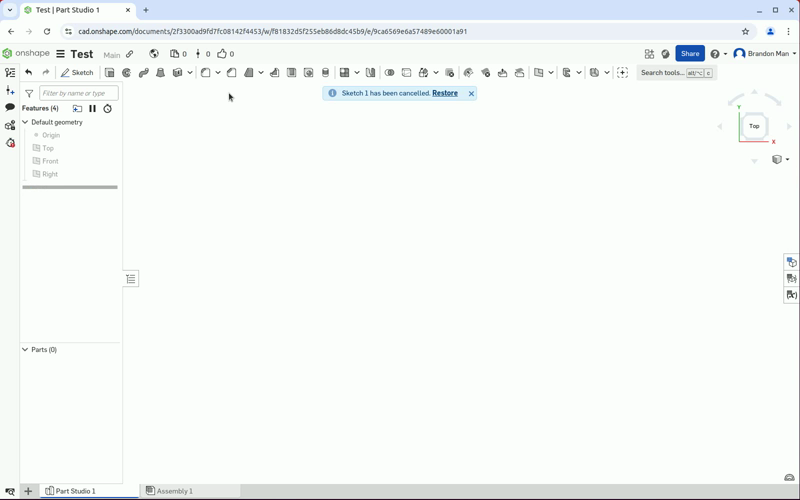
mouse_move(73, 352)
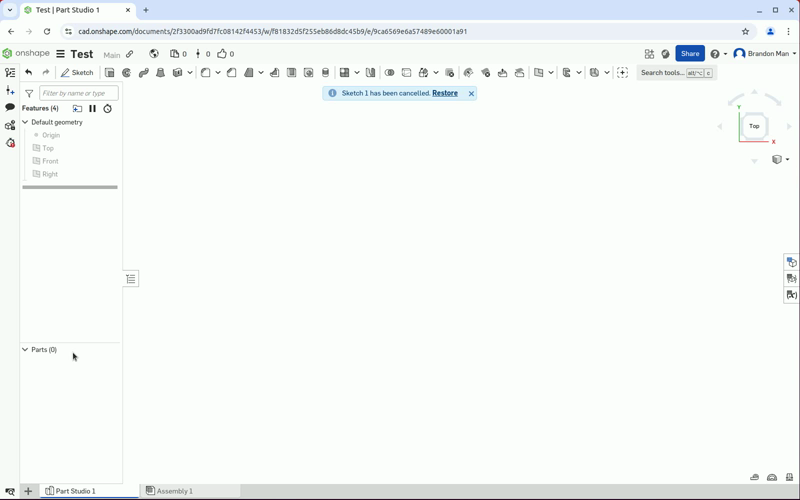
key(y)
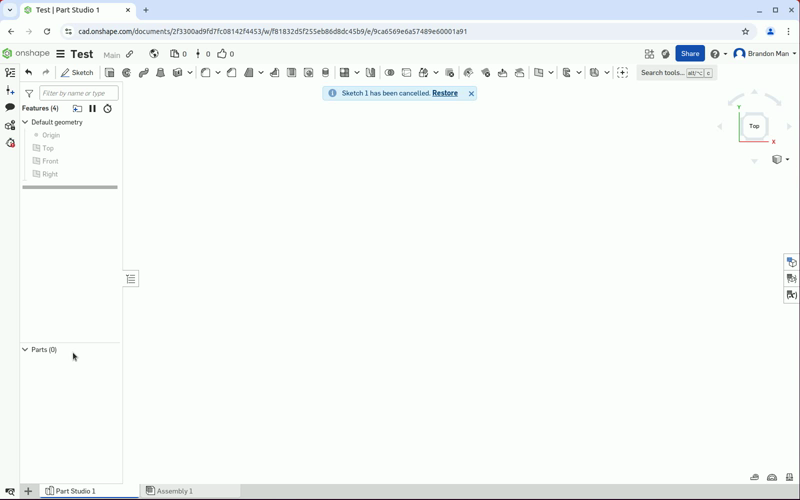
key(shift+p)
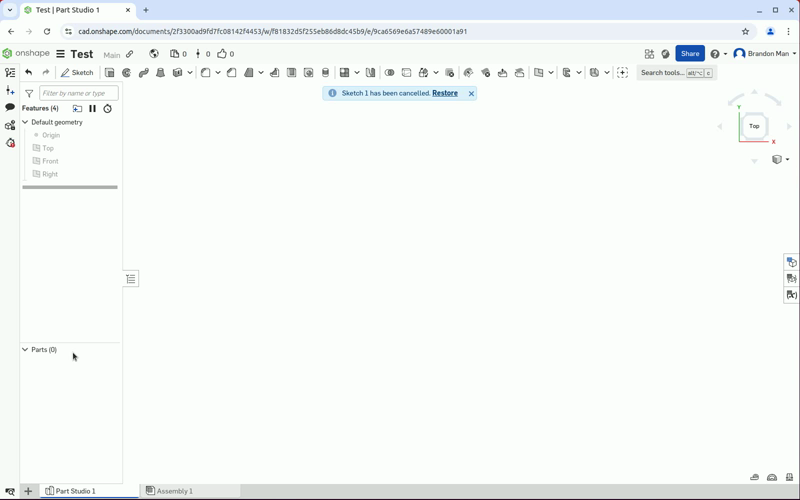
key(space)
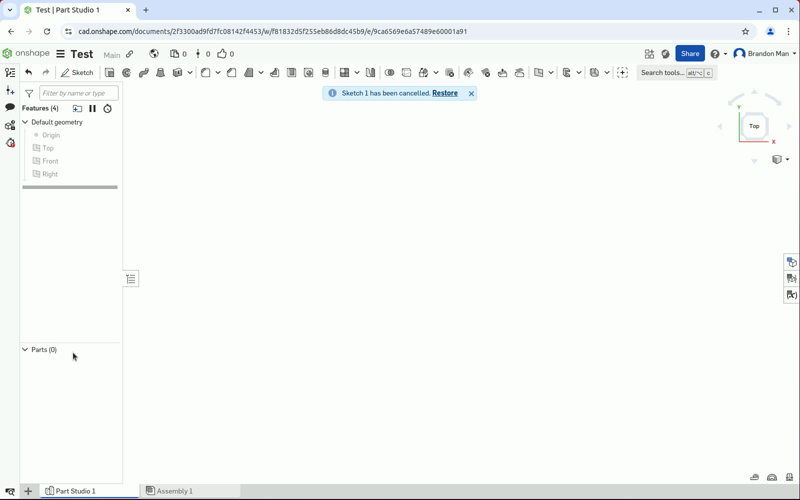
key_down(shift)
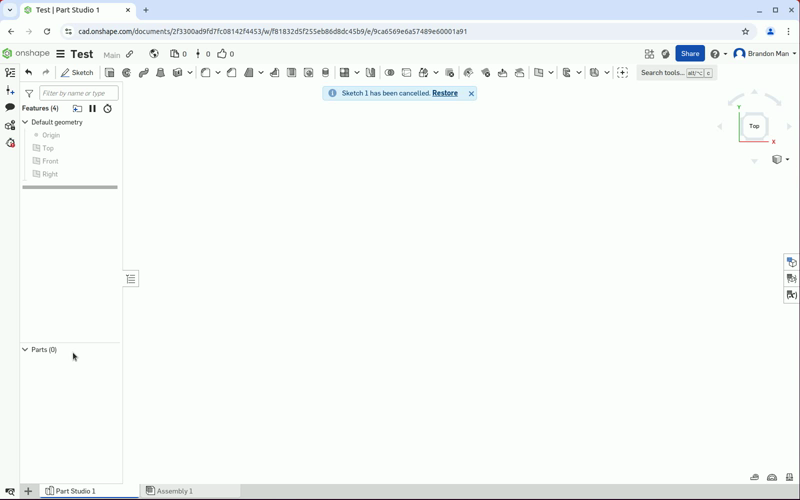
key(up)
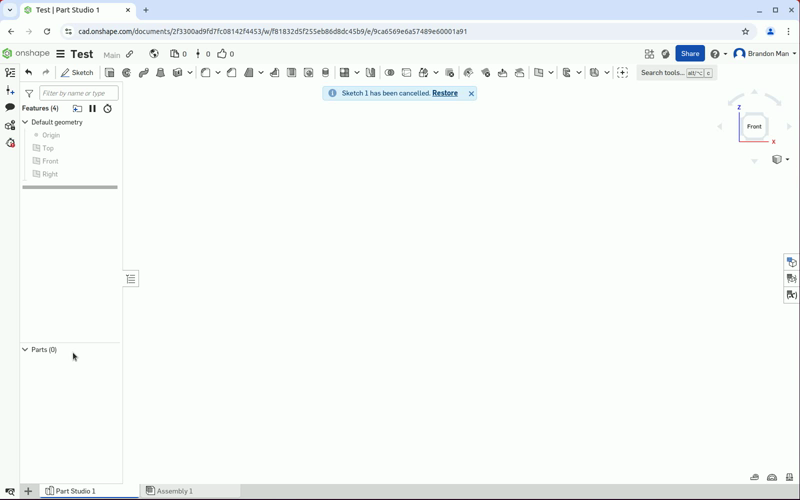
key_up(shift)
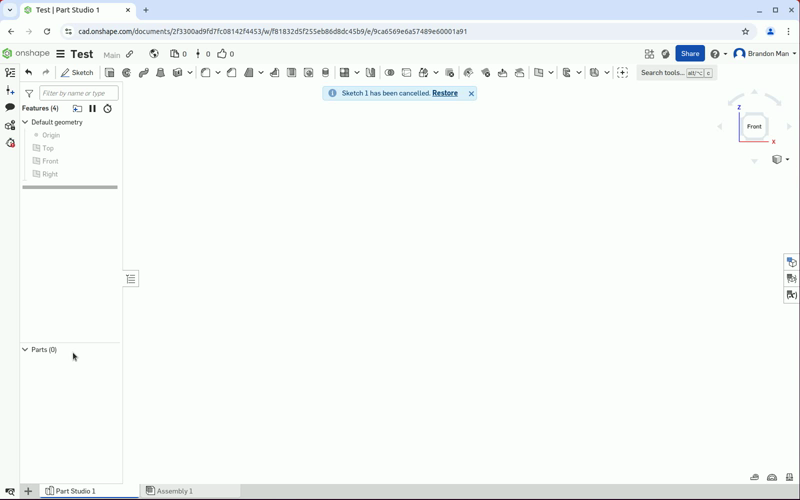
mouse_move(73, 352)
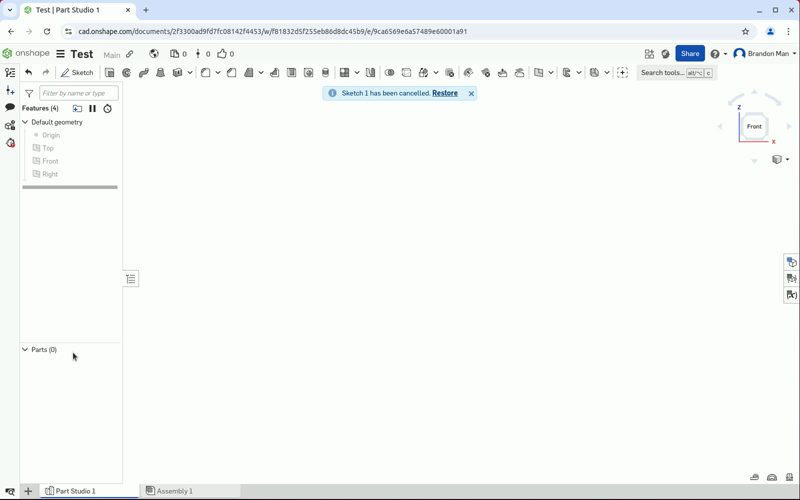
key(shift+y)
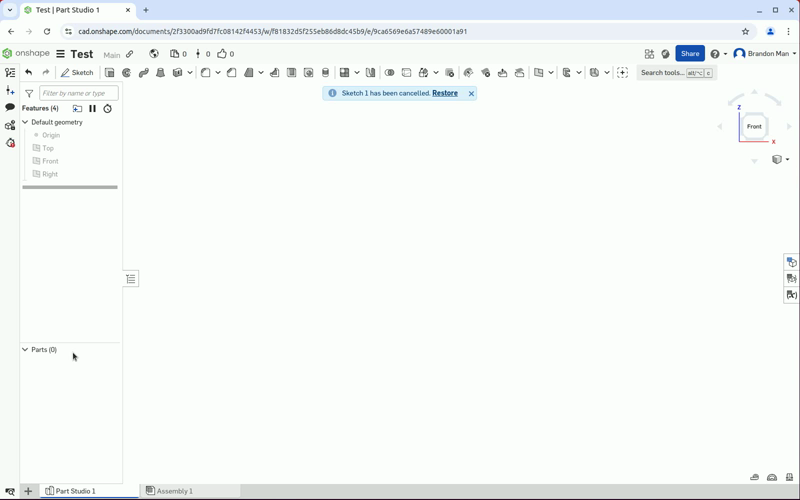
key(shift+s)
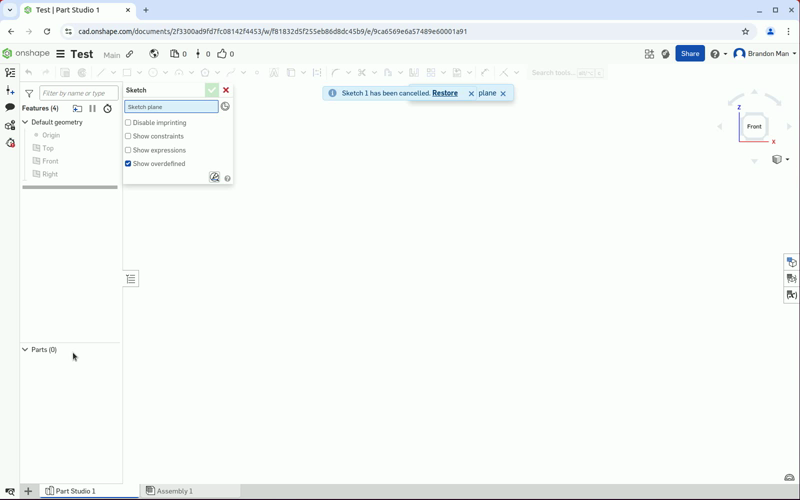
mouse_move(73, 163)
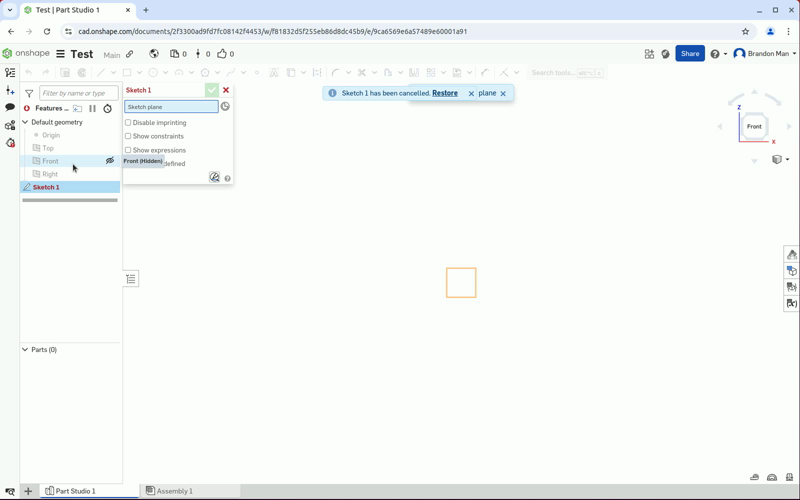
click(73, 163)
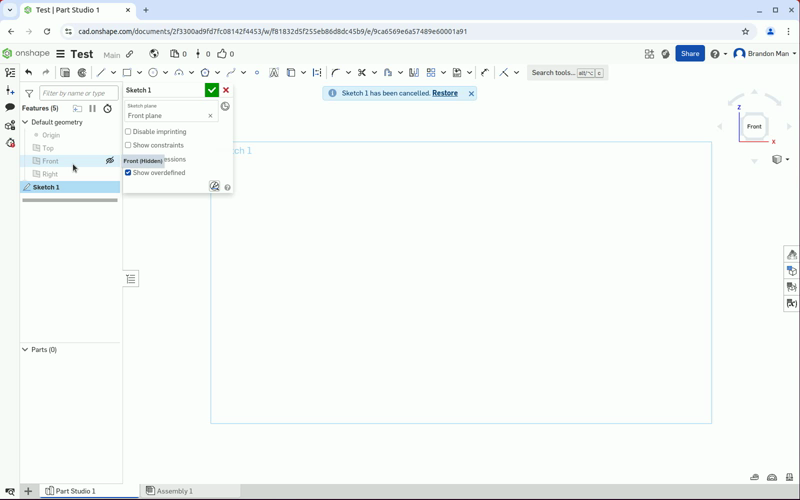
mouse_move(73, 352)
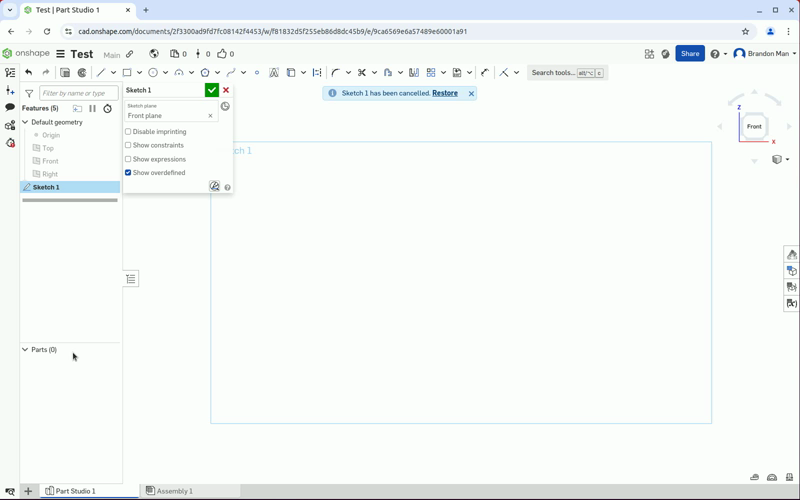
key(y)
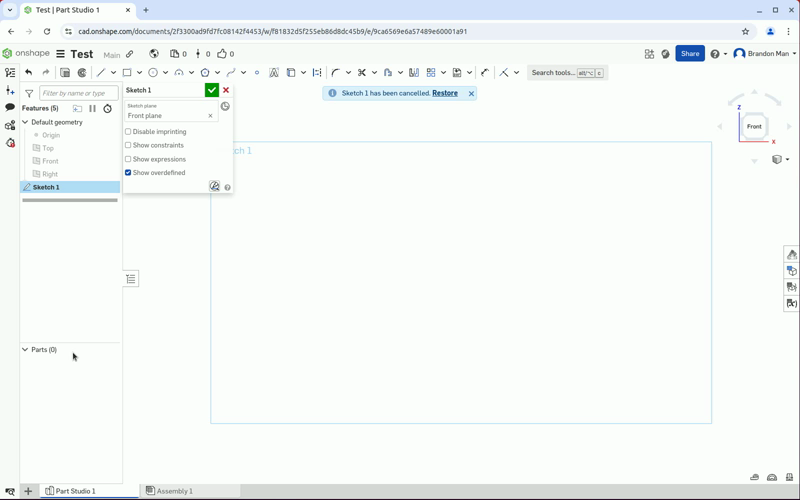
key(c)
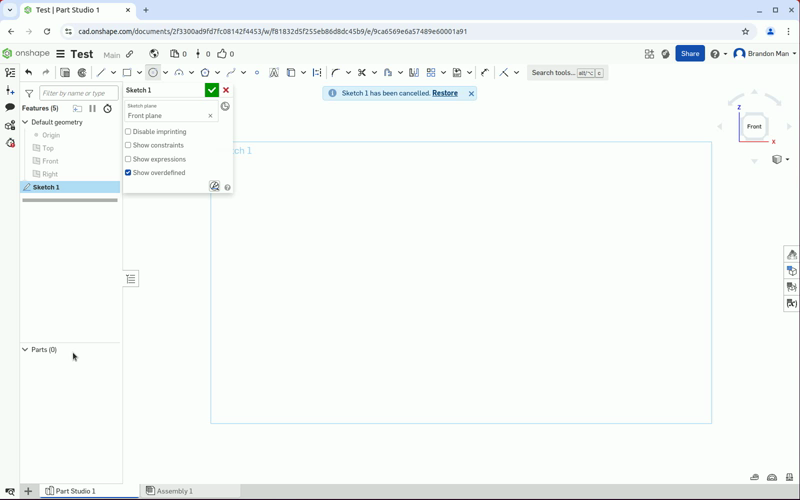
key_down(shift)
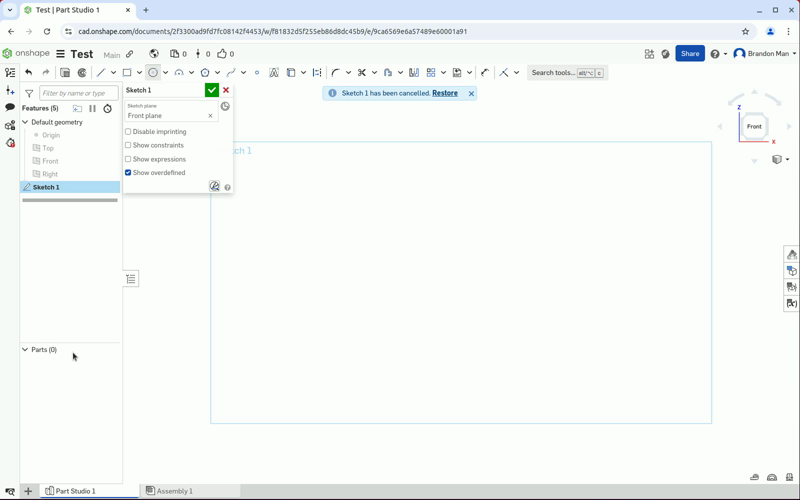
mouse_move(460, 282)
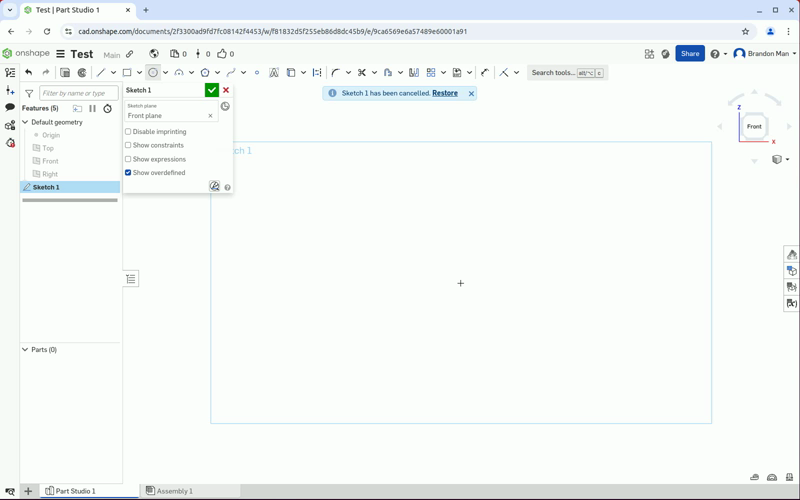
click(460, 282)
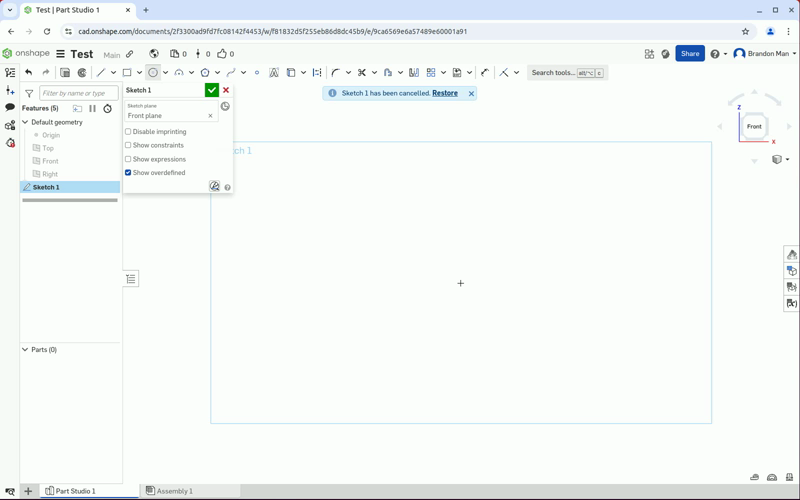
key_up(shift)
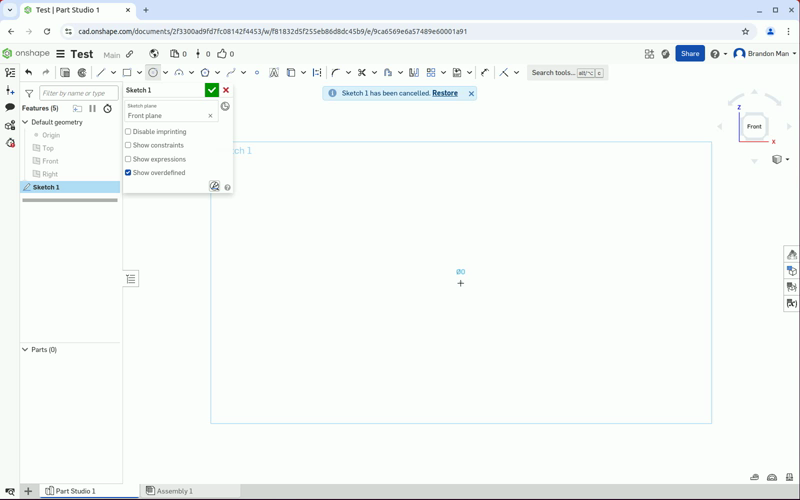
mouse_move(505, 282)
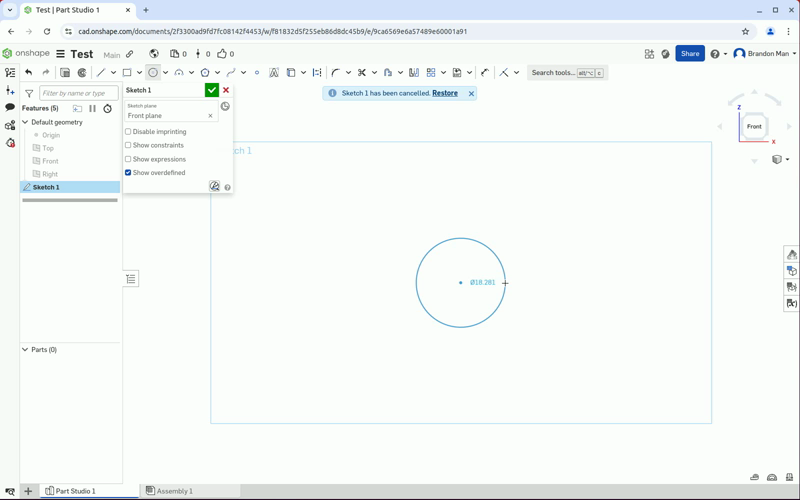
click(505, 282)
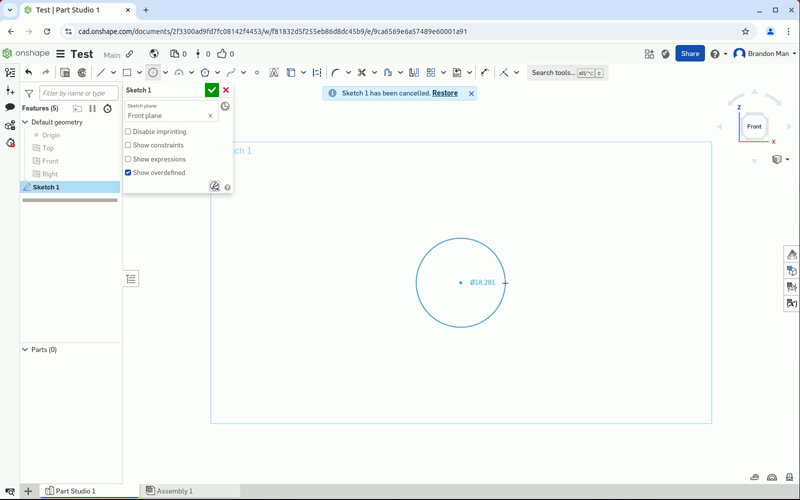
key(esc)
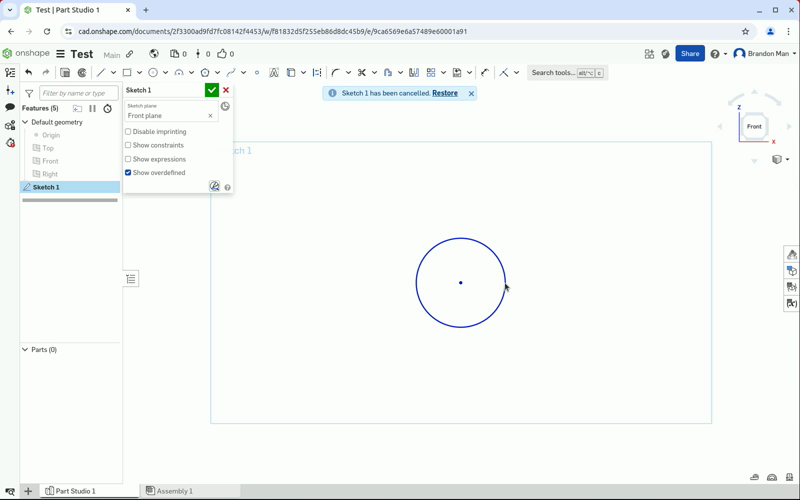
key(c)
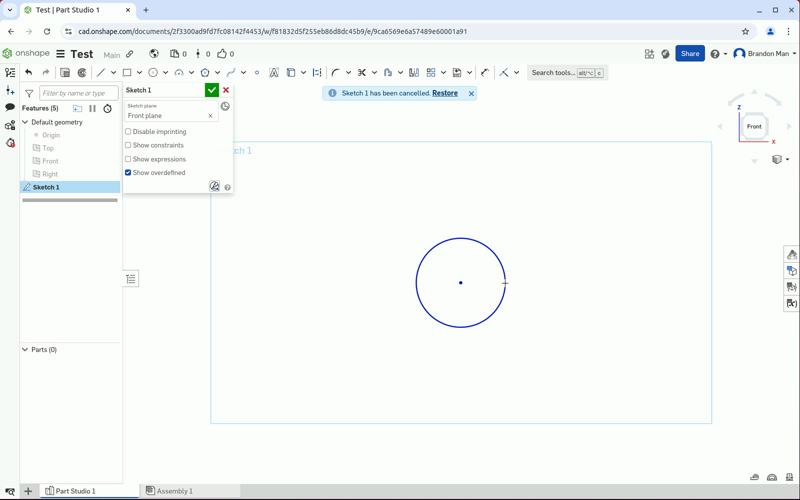
key_down(shift)
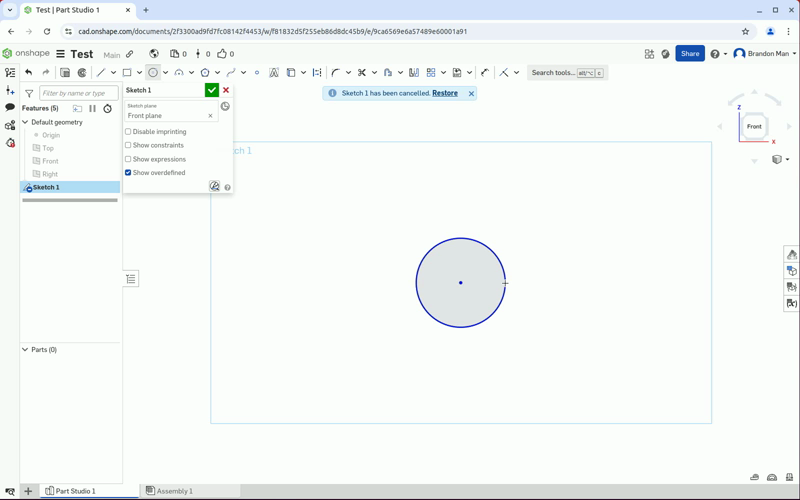
mouse_move(460, 282)
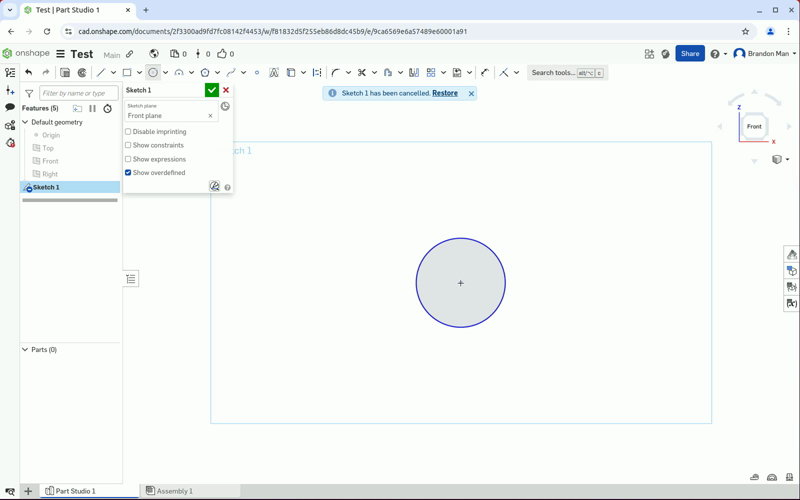
click(460, 282)
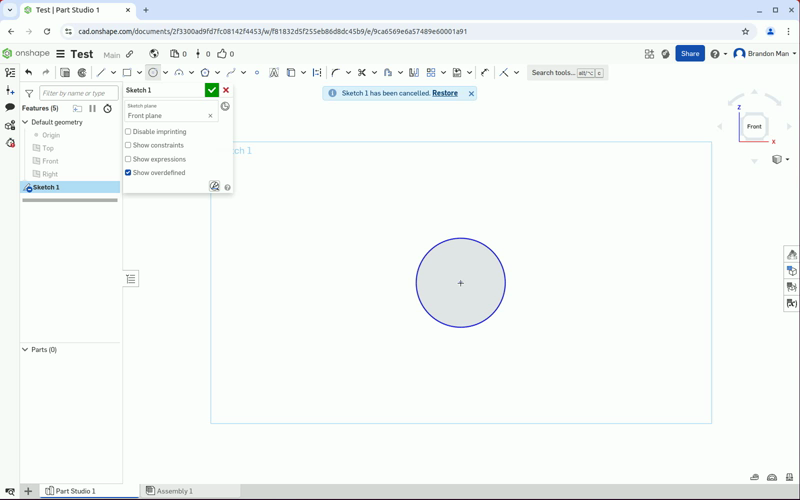
key_up(shift)
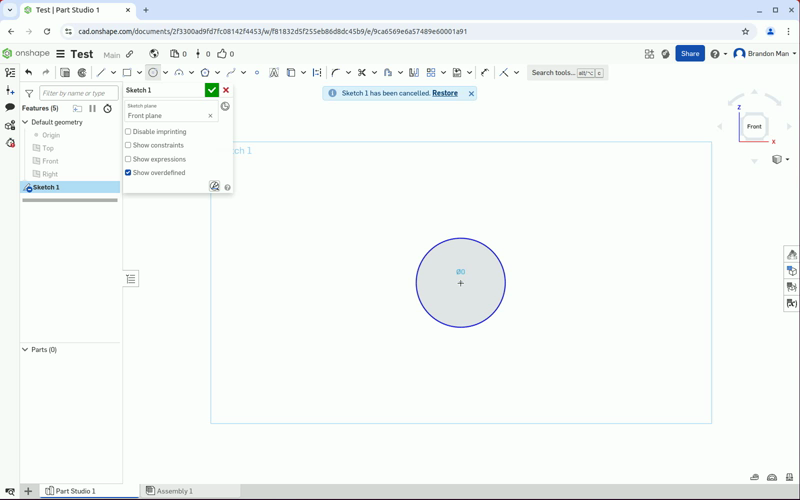
mouse_move(478, 282)
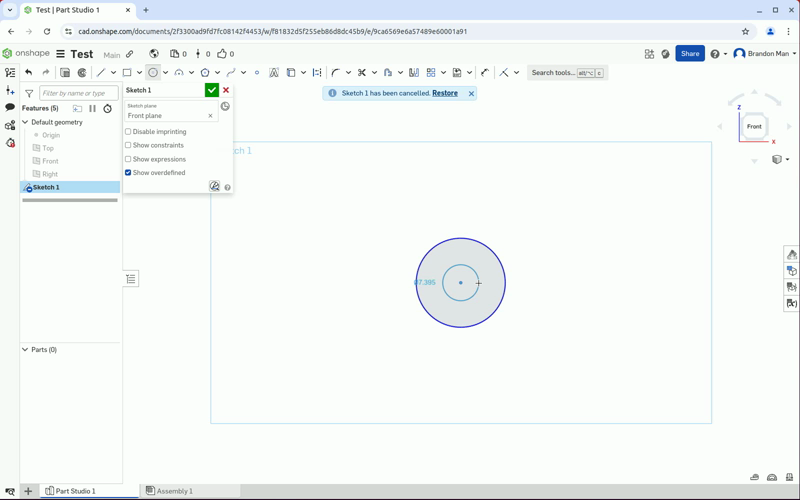
click(478, 282)
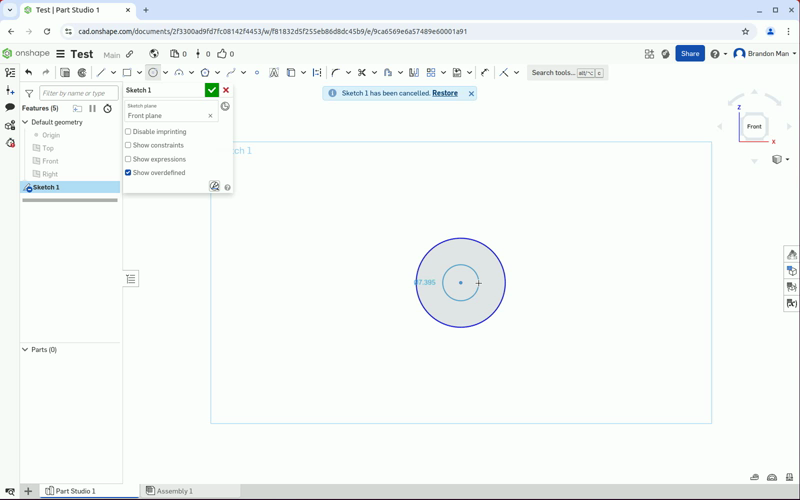
key(esc)
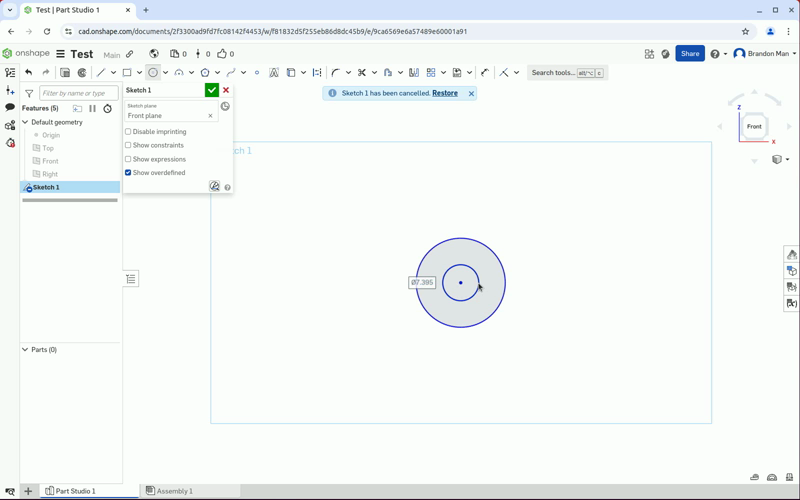
mouse_move(465, 309)
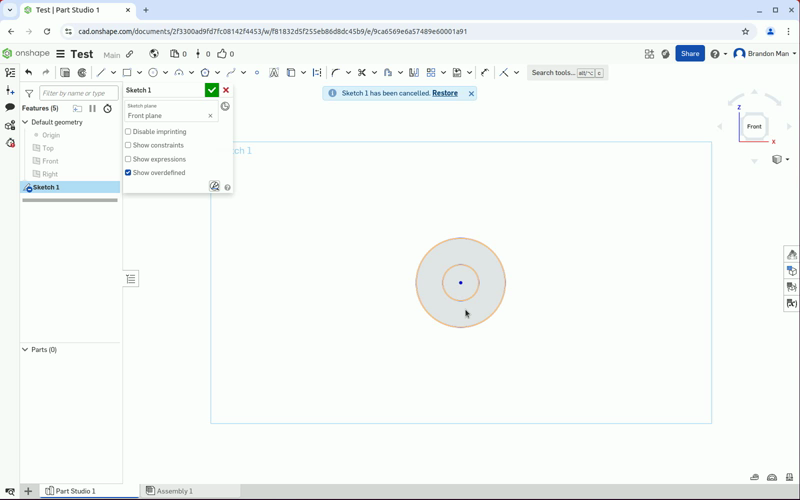
click(465, 309)
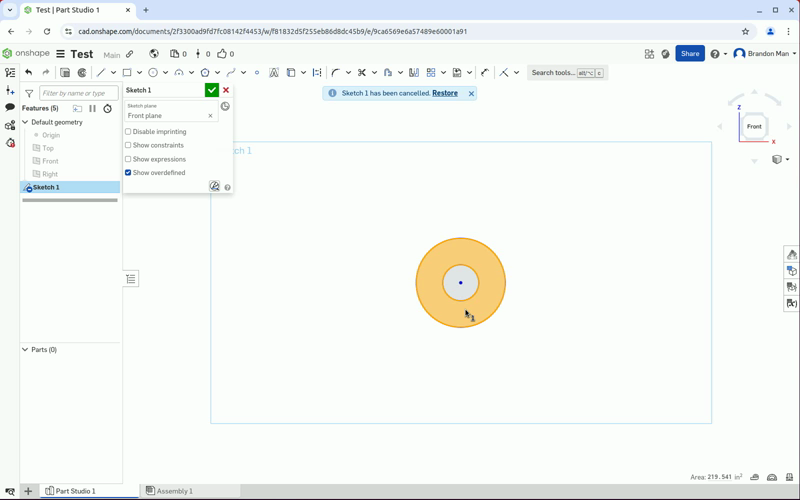
mouse_move(73, 352)
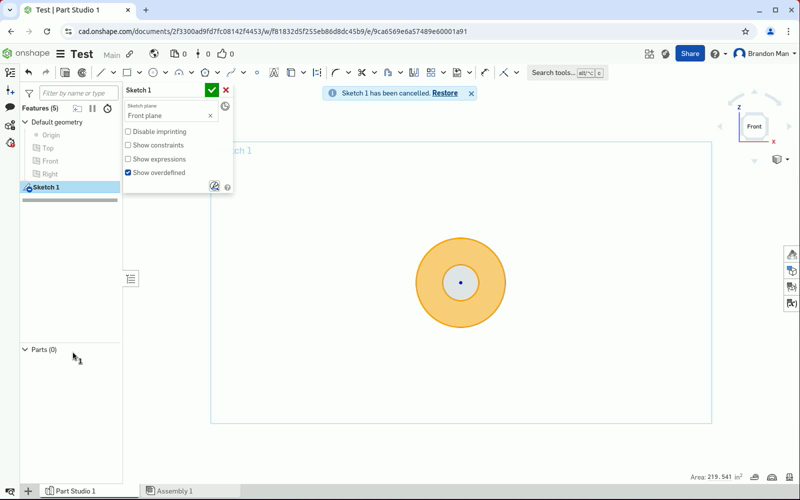
key(shift+y)
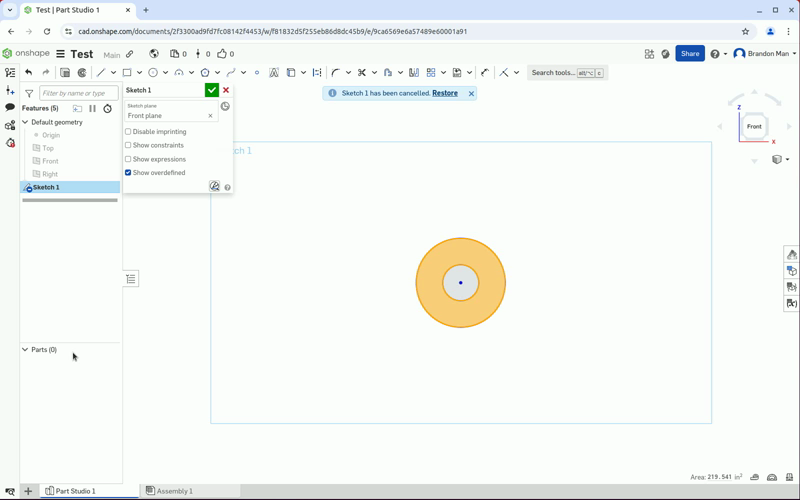
key(shift+e)
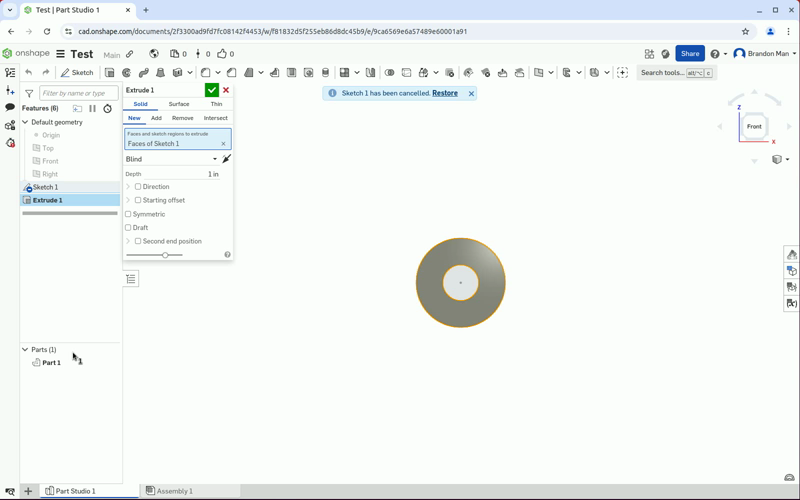
mouse_move(143, 106)
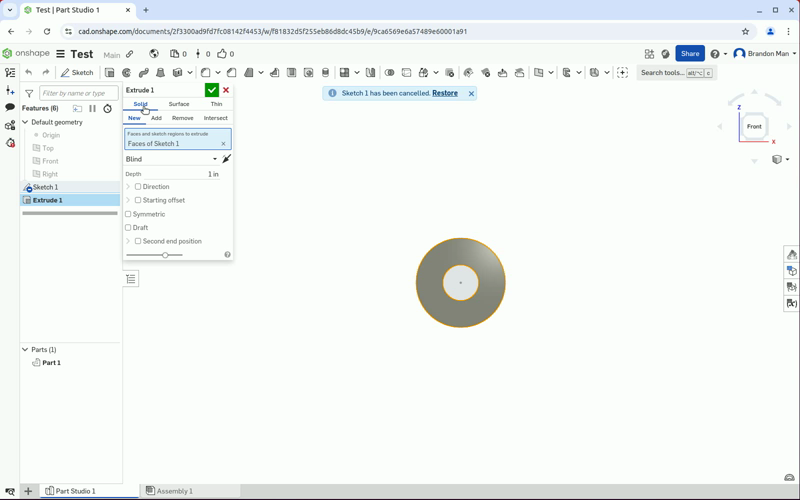
click(143, 106)
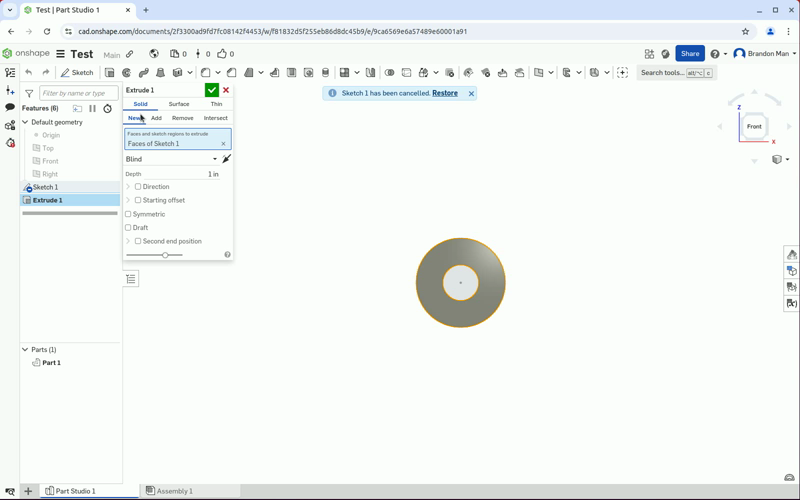
mouse_move(137, 120)
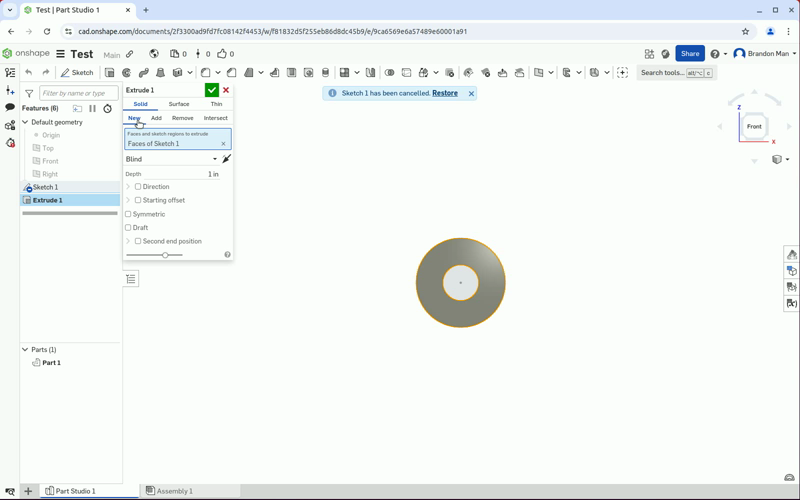
click(137, 120)
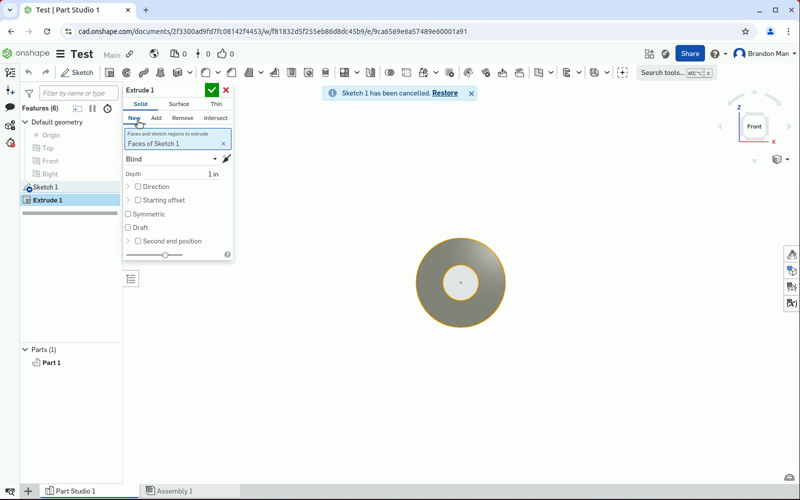
key(tab, 4)
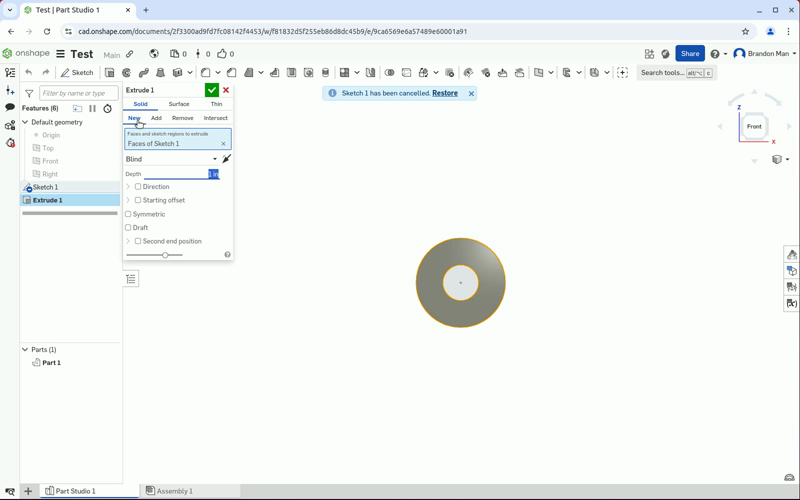
text(3.611)
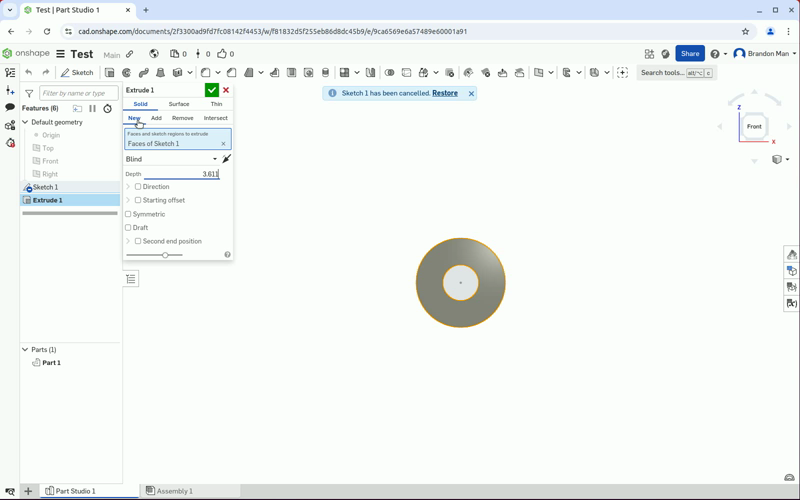
key(enter)
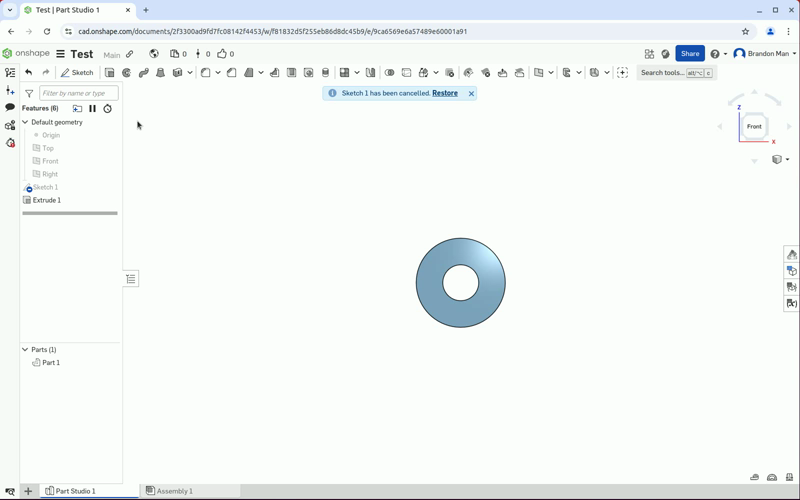
key(shift+h)
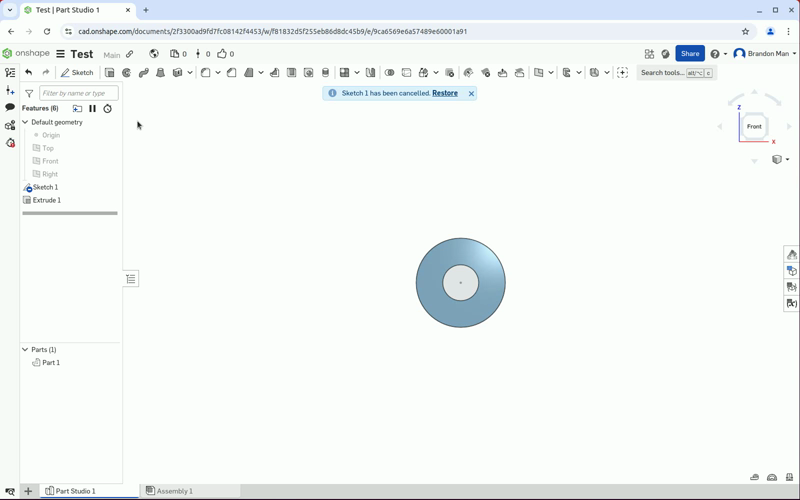
key(shift+h)
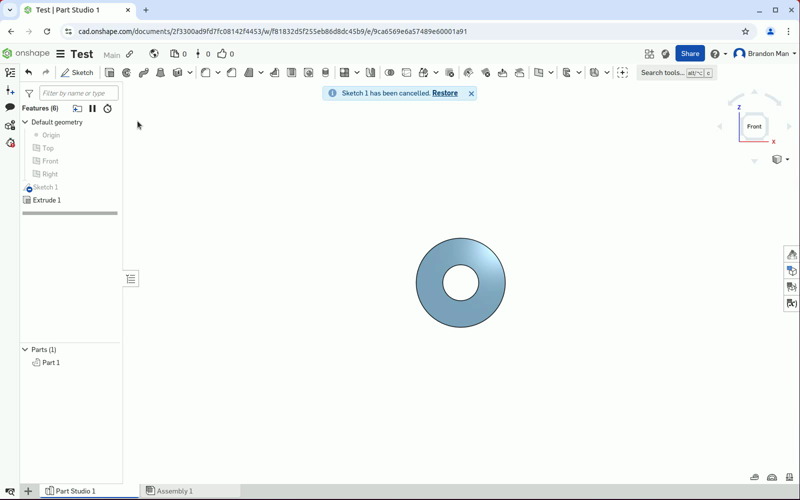
mouse_move(73, 189)
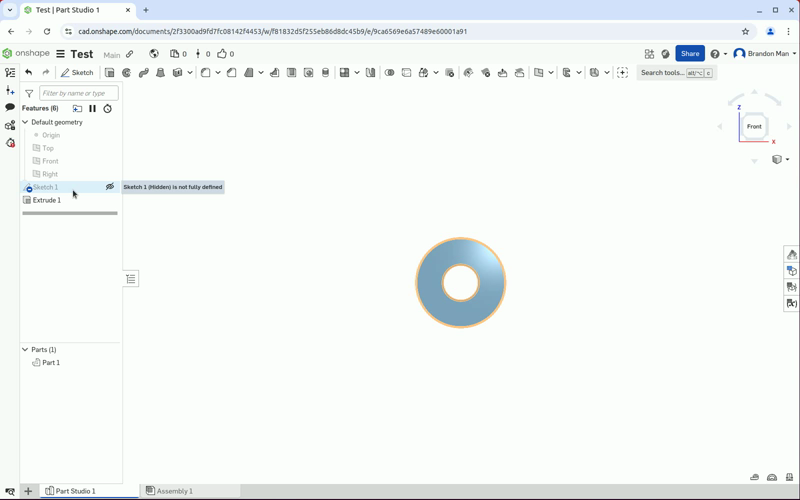
click(73, 189)
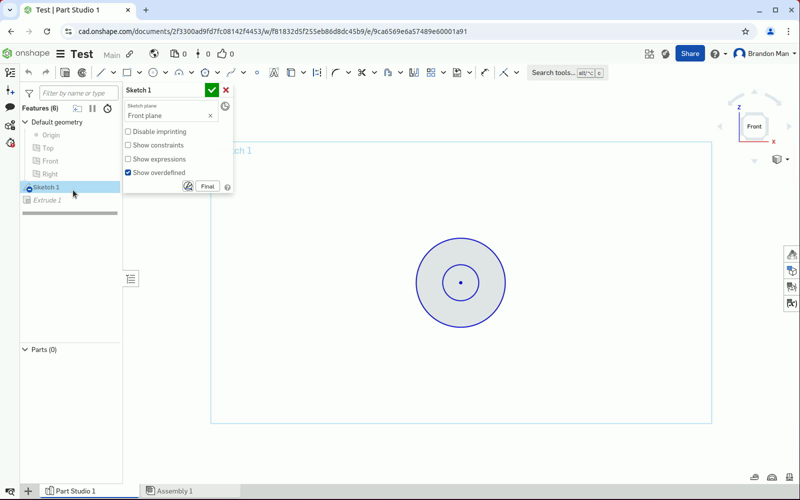
mouse_move(229, 92)
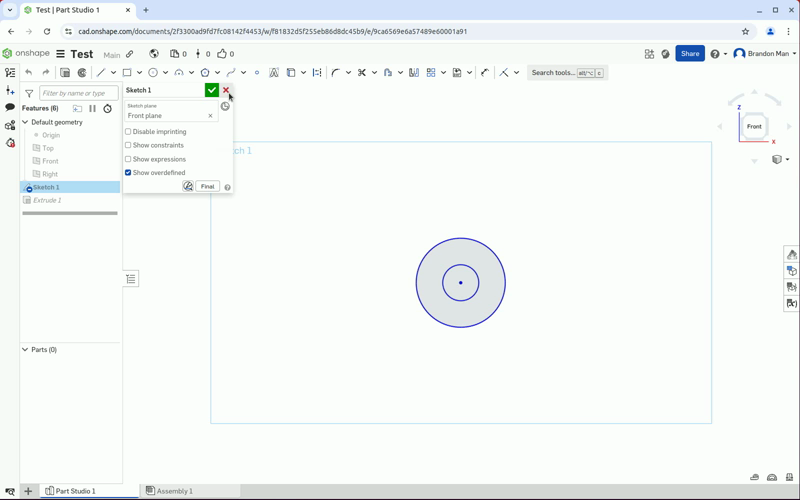
click(229, 92)
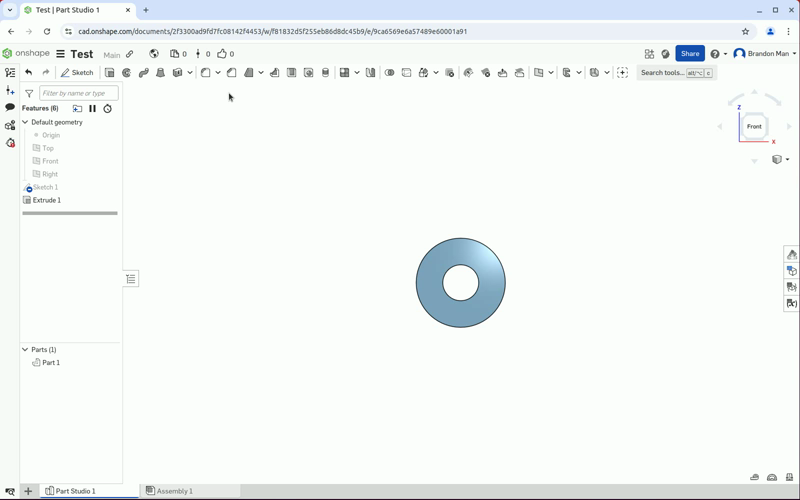
mouse_move(541, 75)
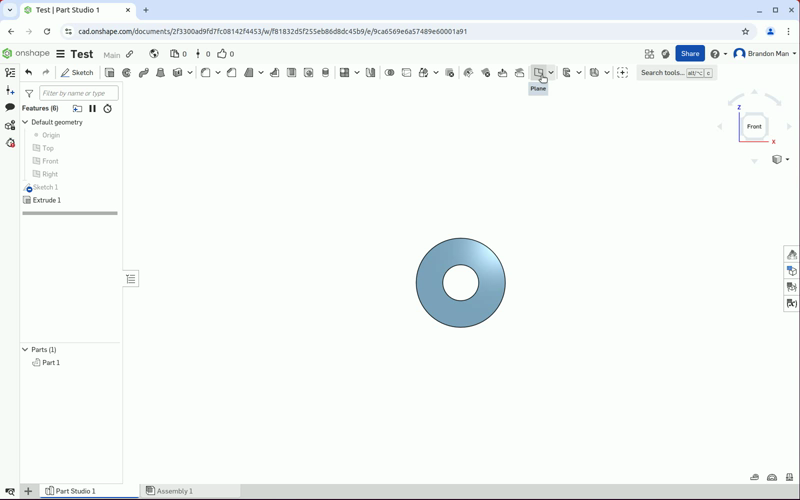
click(541, 75)
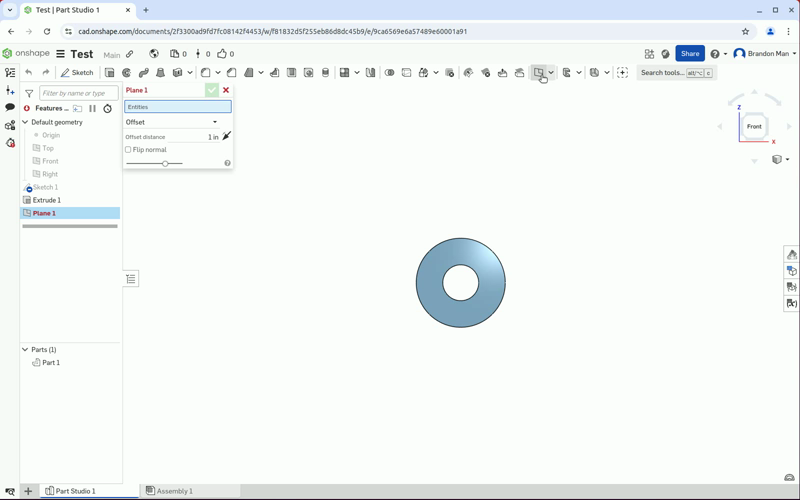
mouse_move(73, 163)
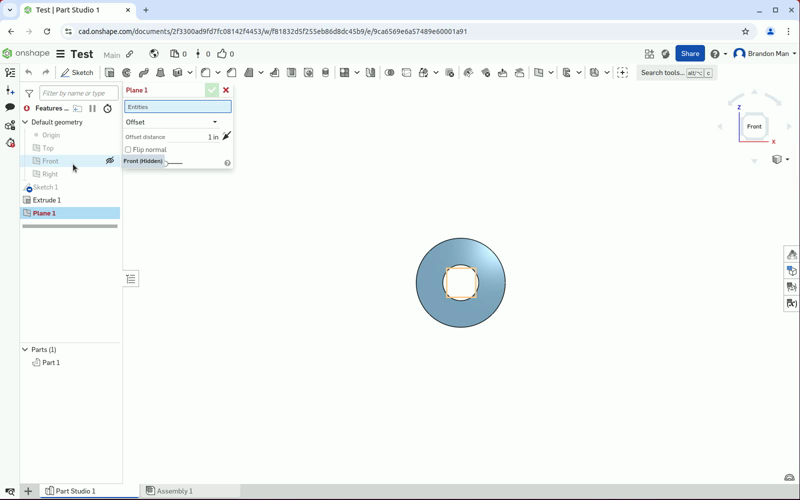
click(73, 163)
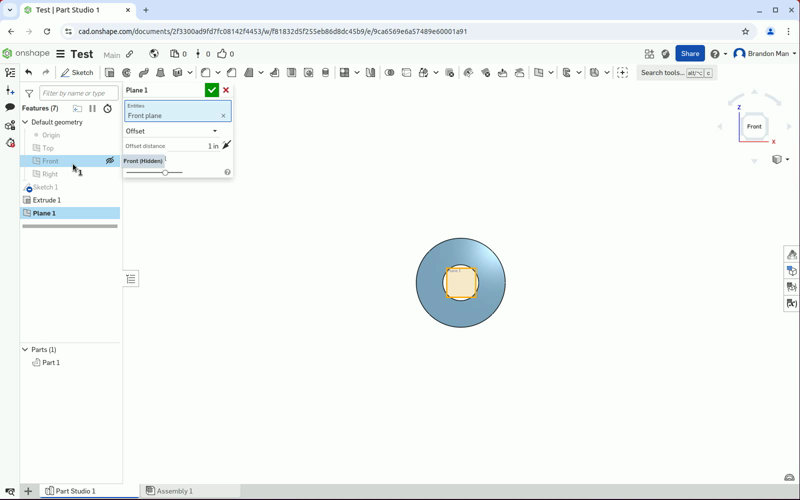
key(tab, 2)
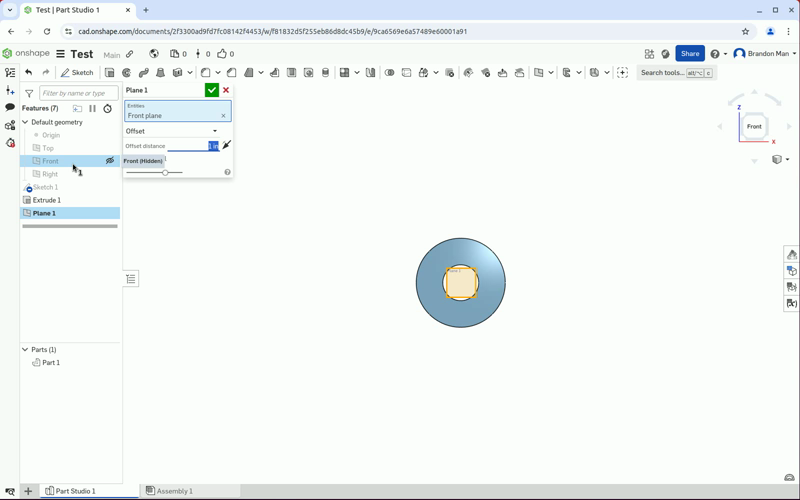
text(3.605)
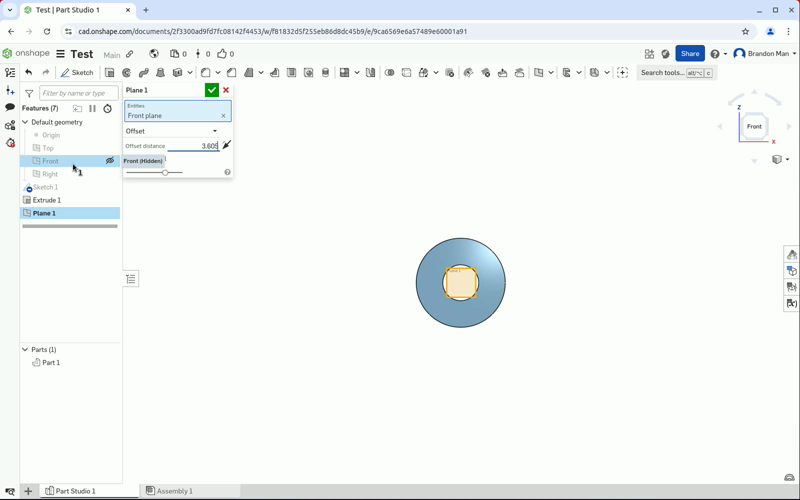
key(enter, 2)
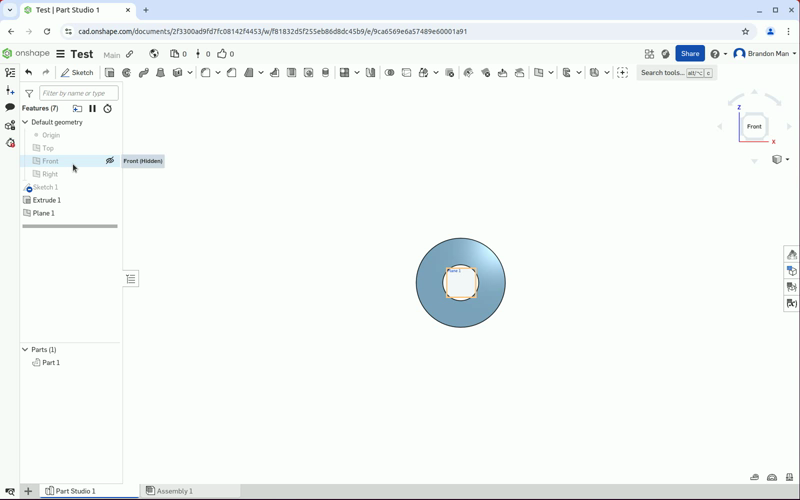
key(shift+s)
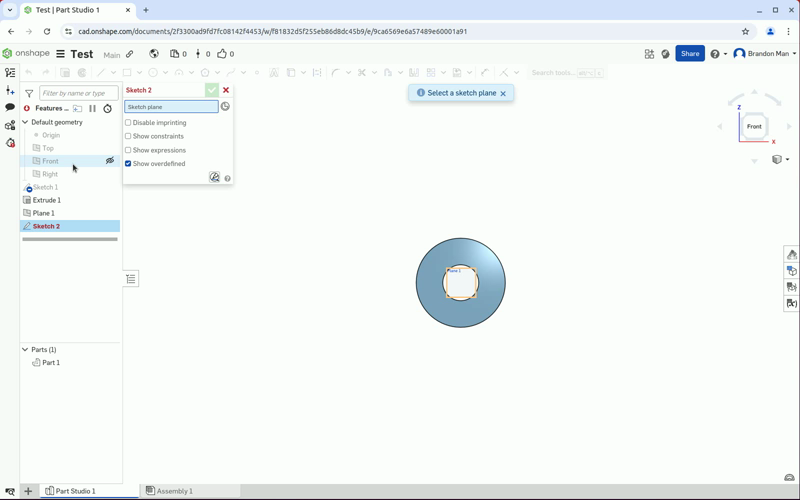
mouse_move(73, 215)
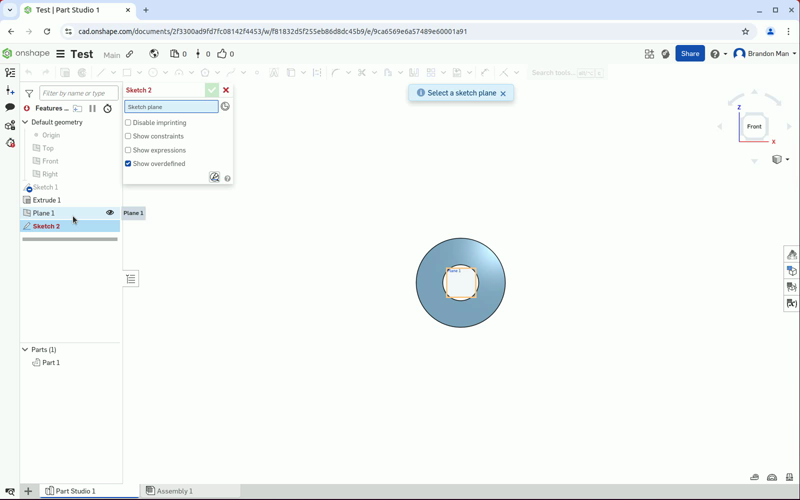
click(73, 215)
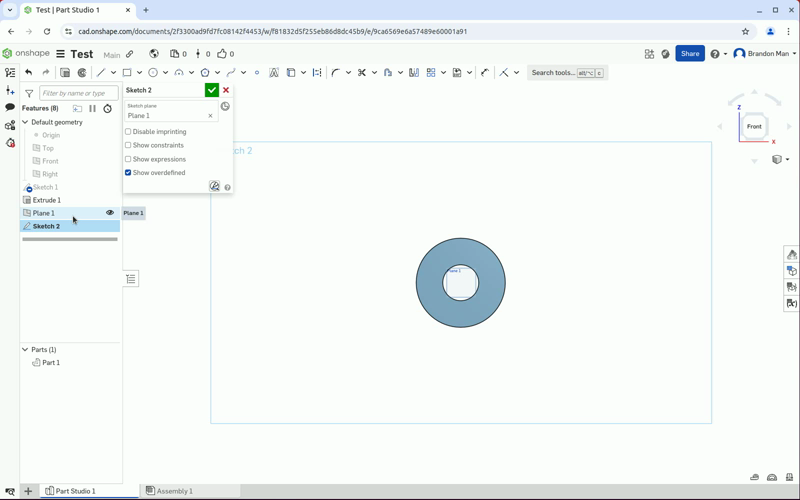
mouse_move(73, 352)
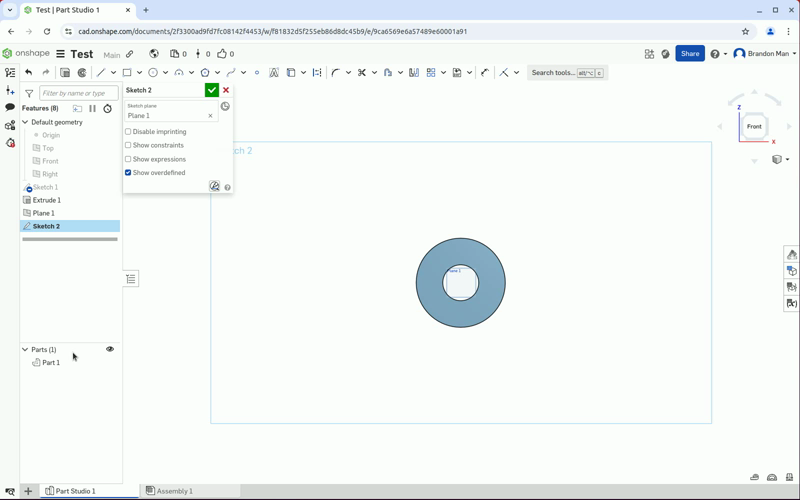
key(y)
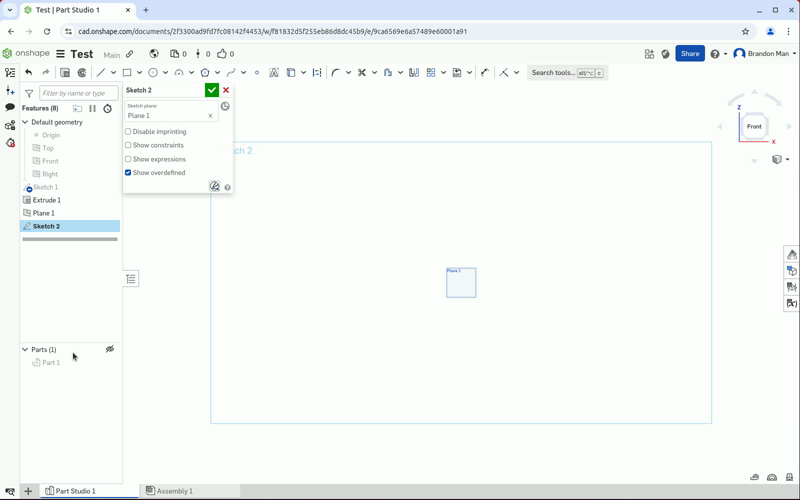
key(c)
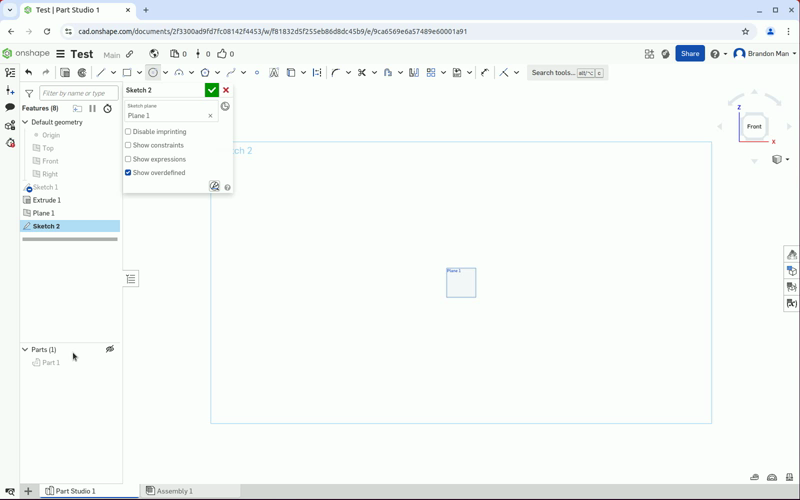
key_down(shift)
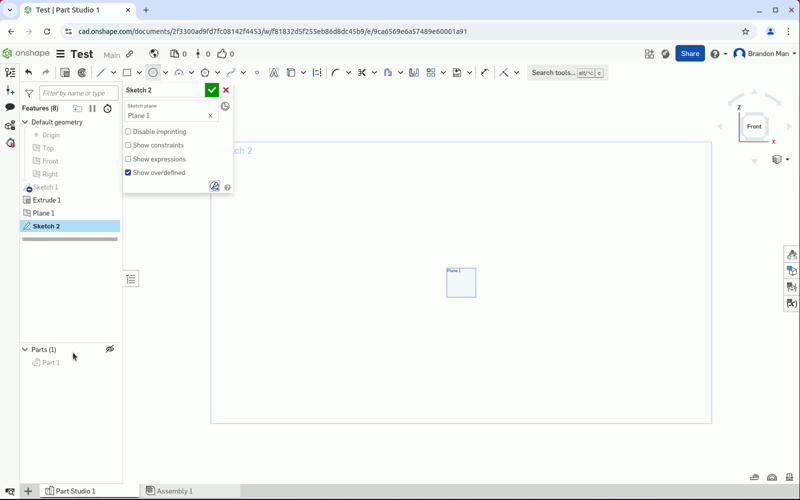
mouse_move(460, 282)
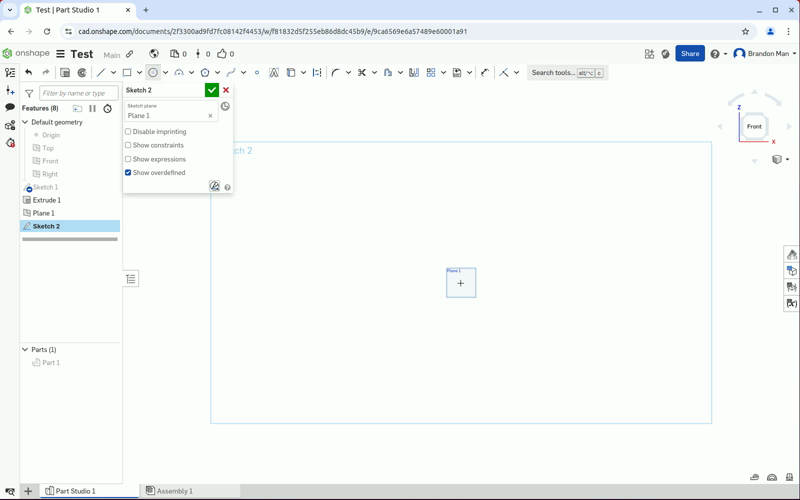
click(460, 282)
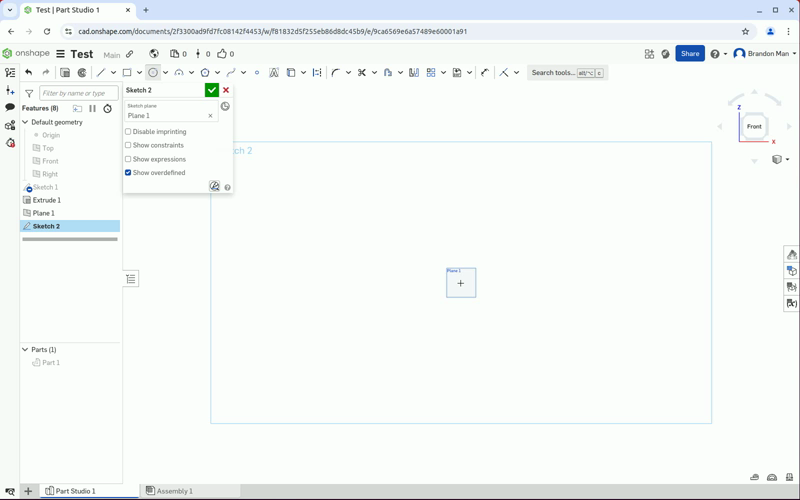
key_up(shift)
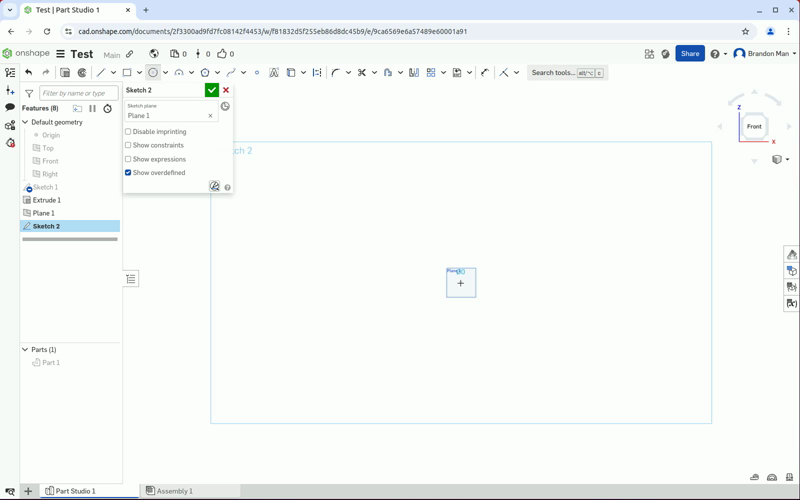
mouse_move(492, 282)
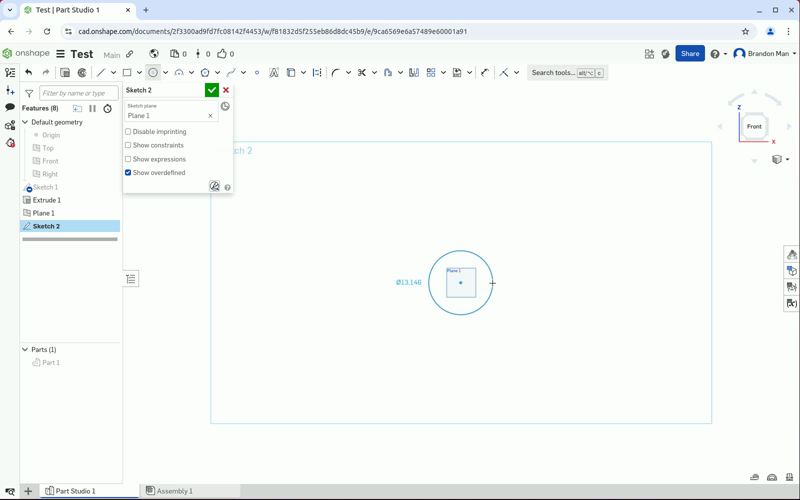
click(492, 282)
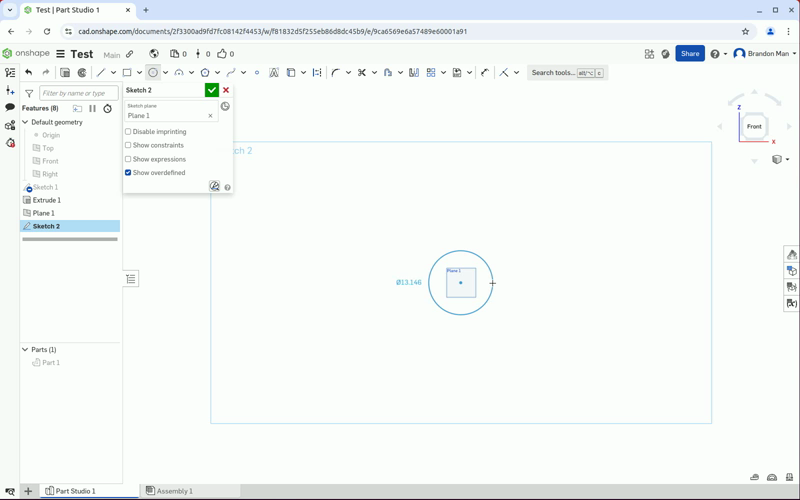
key(esc)
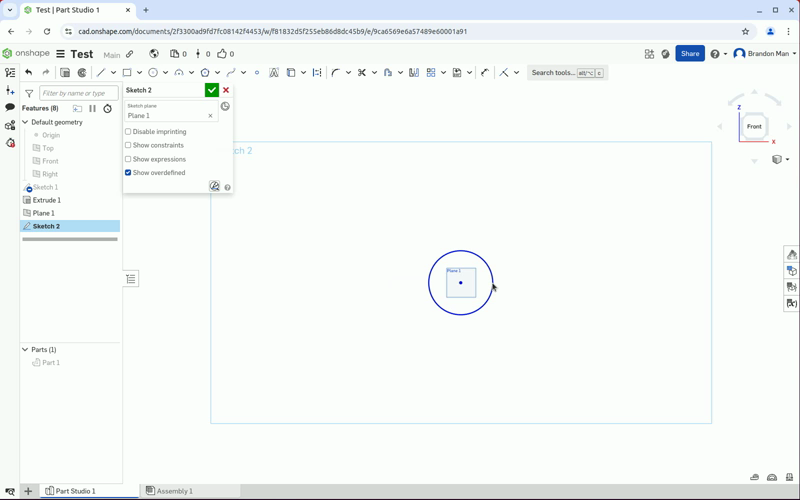
key(c)
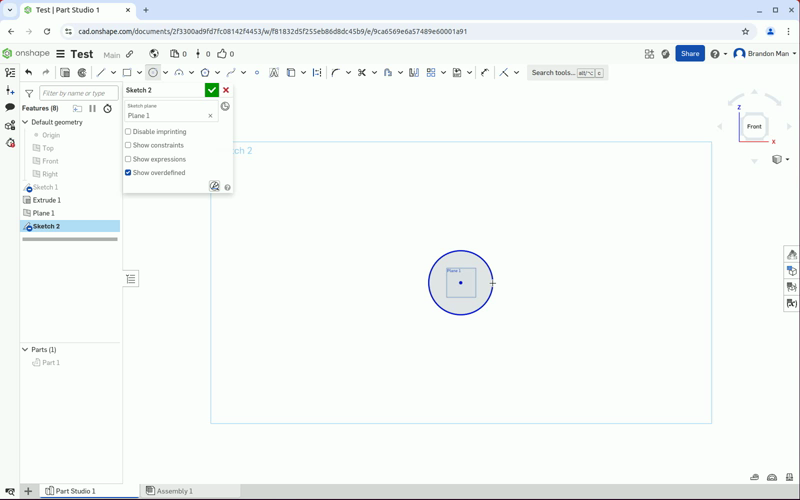
key_down(shift)
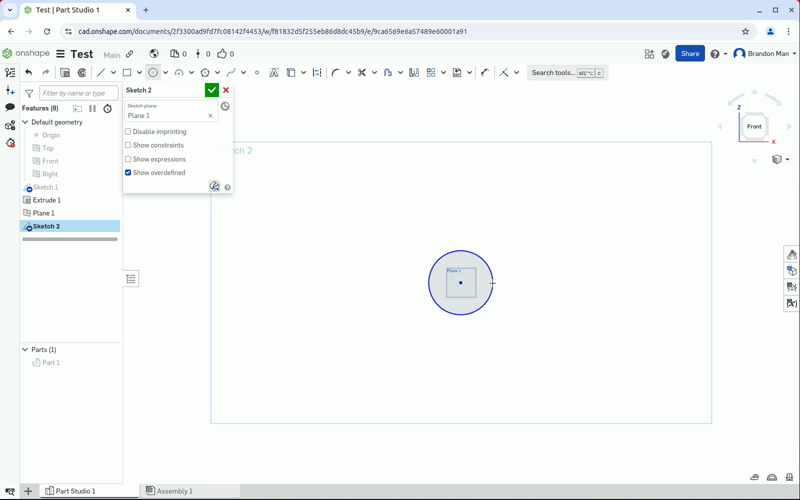
mouse_move(460, 282)
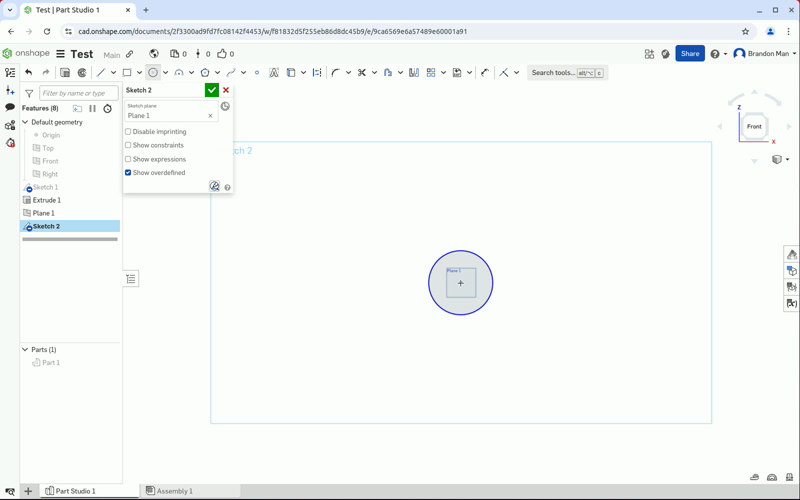
click(460, 282)
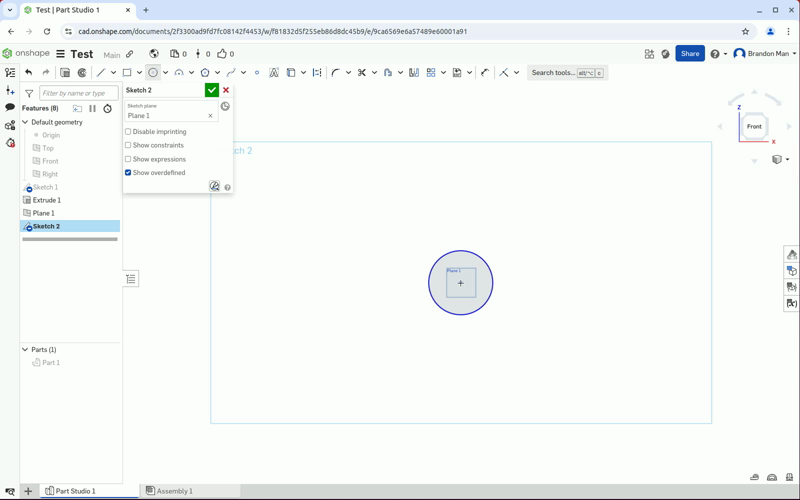
key_up(shift)
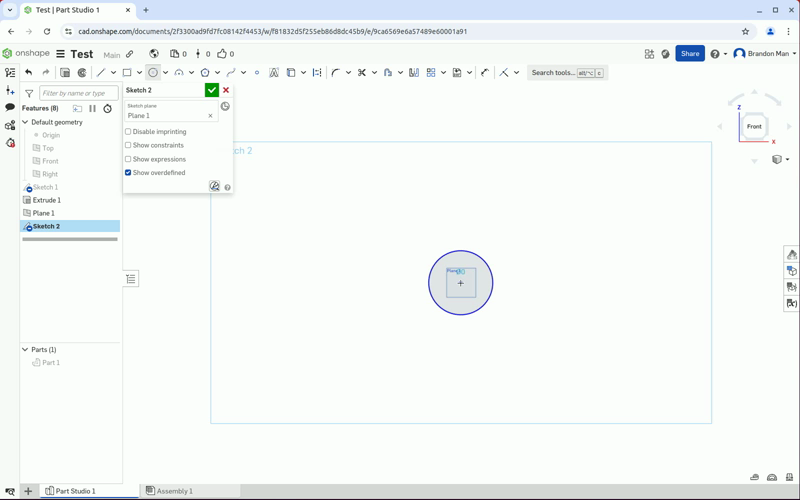
mouse_move(478, 282)
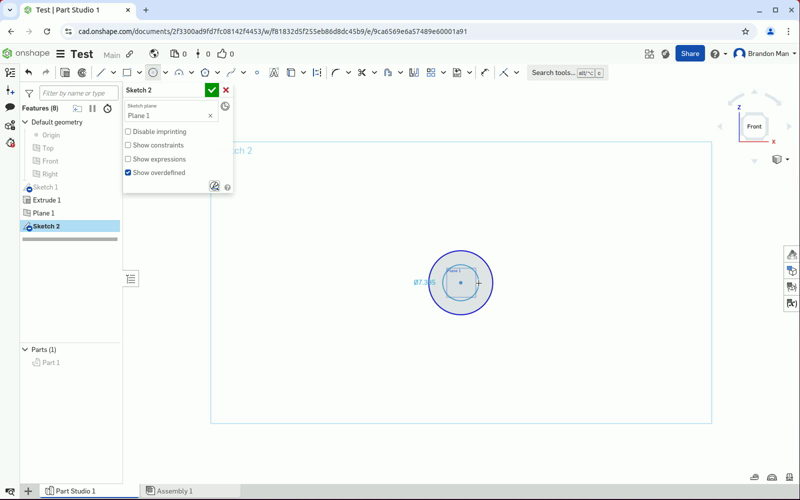
click(478, 282)
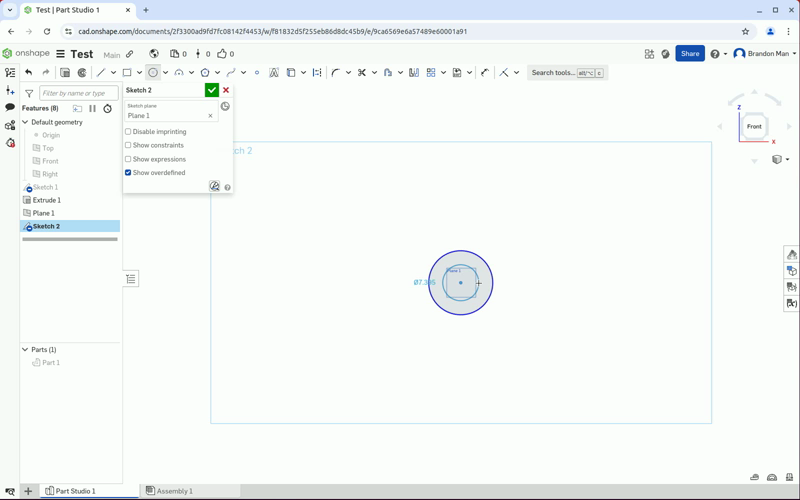
key(esc)
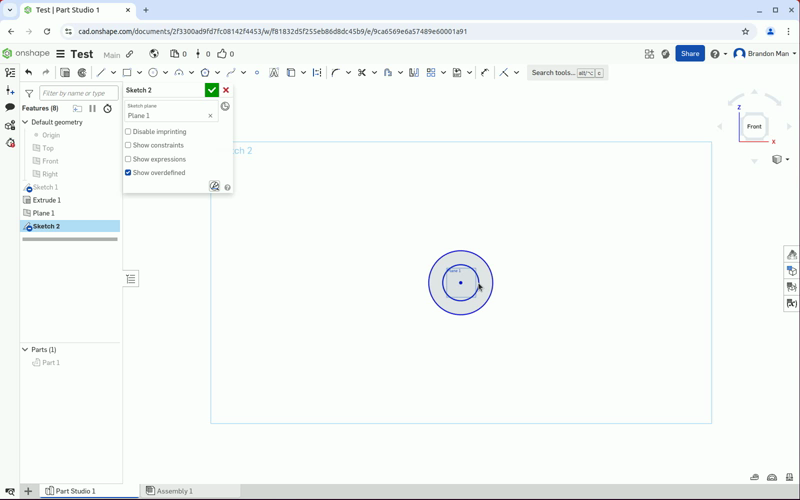
mouse_move(444, 303)
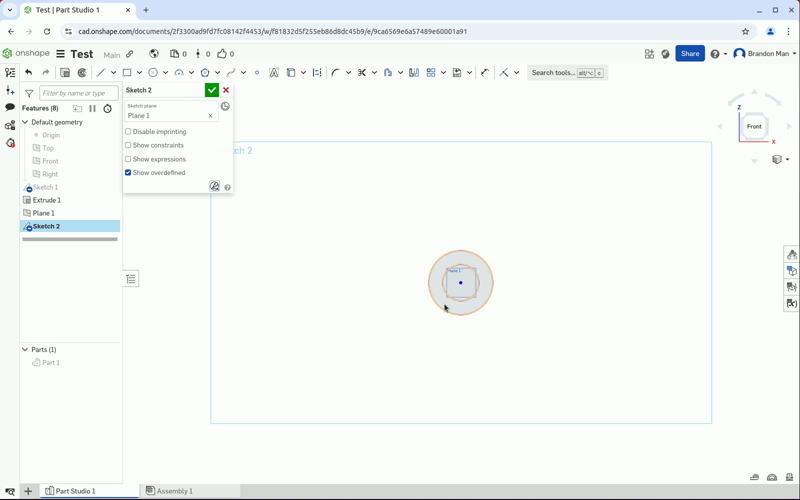
click(444, 303)
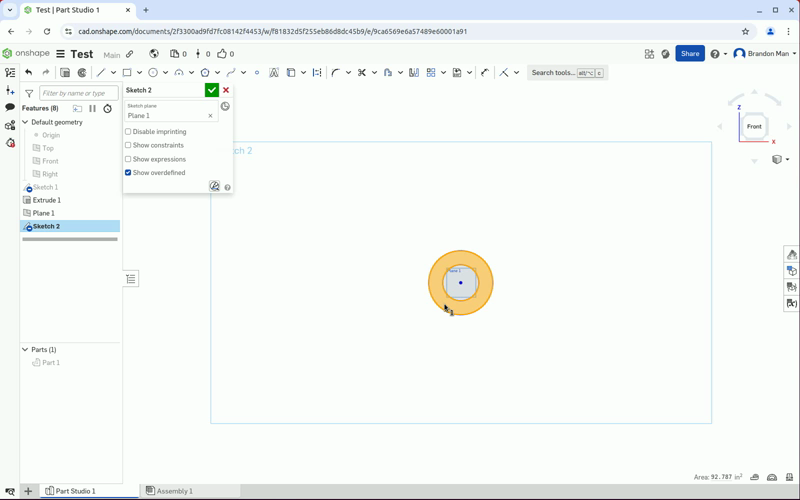
mouse_move(73, 352)
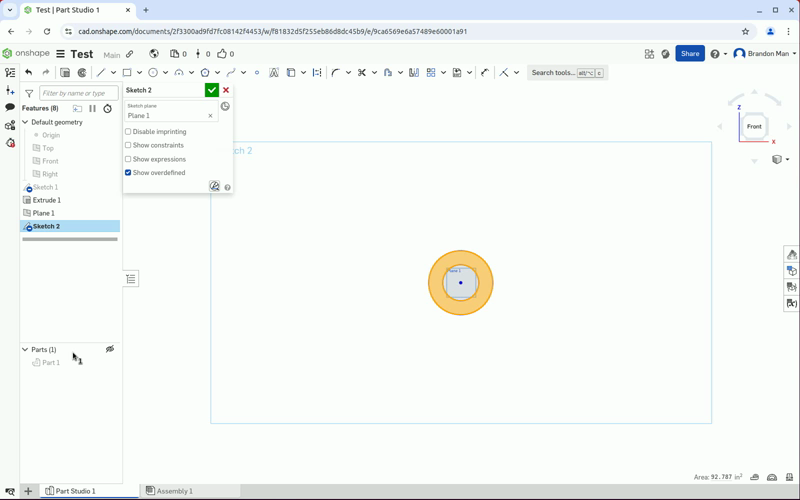
key(shift+y)
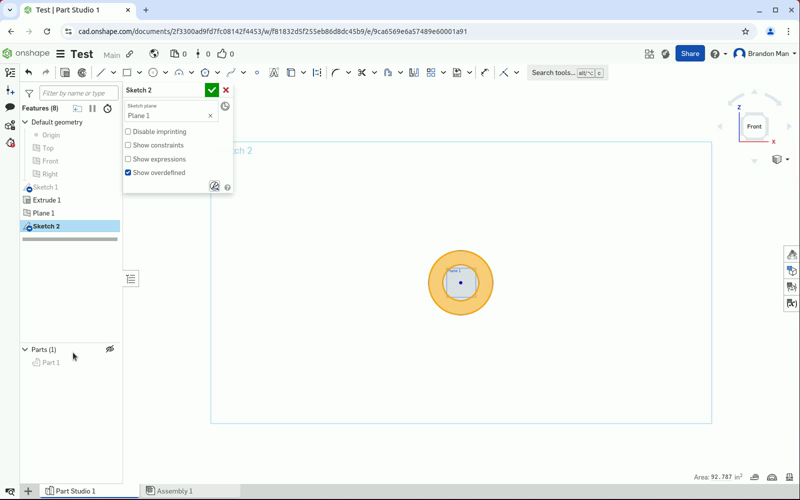
key(shift+e)
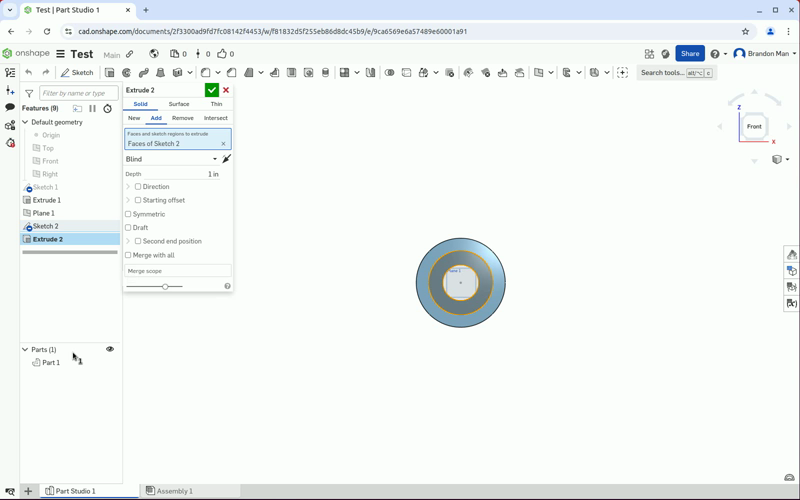
mouse_move(143, 106)
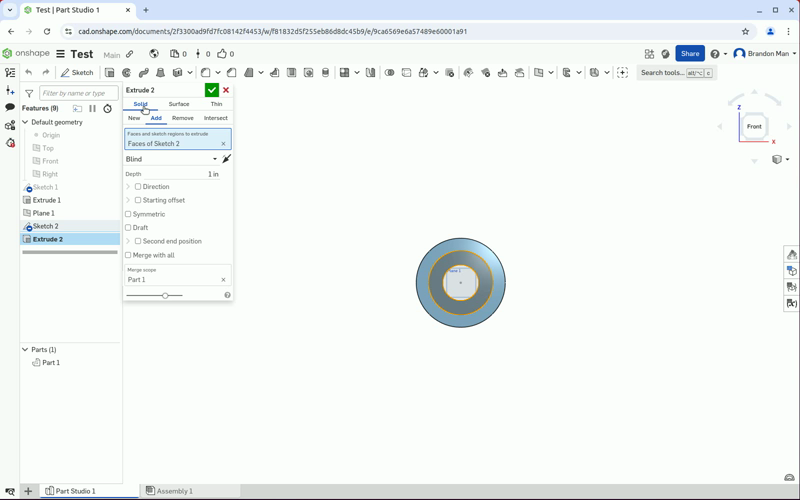
click(143, 106)
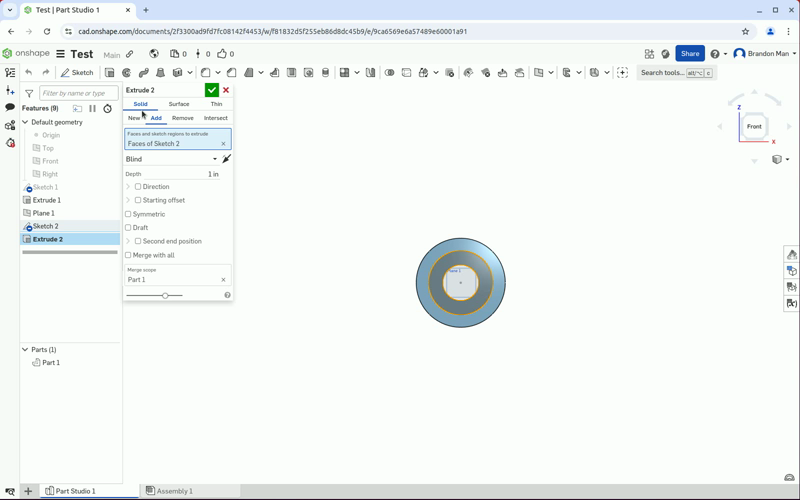
mouse_move(137, 120)
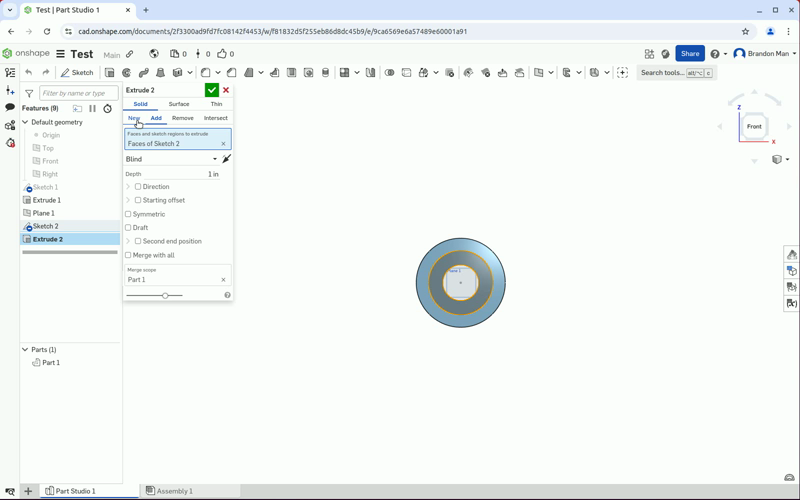
click(137, 120)
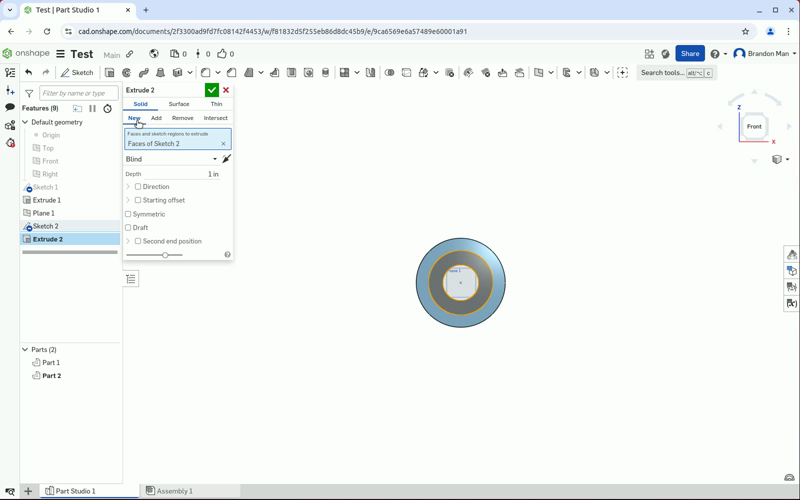
key(tab, 4)
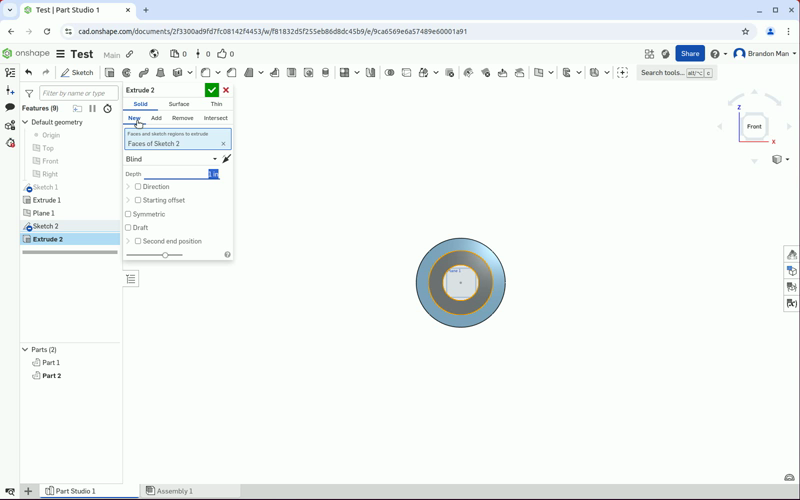
text(1.204)
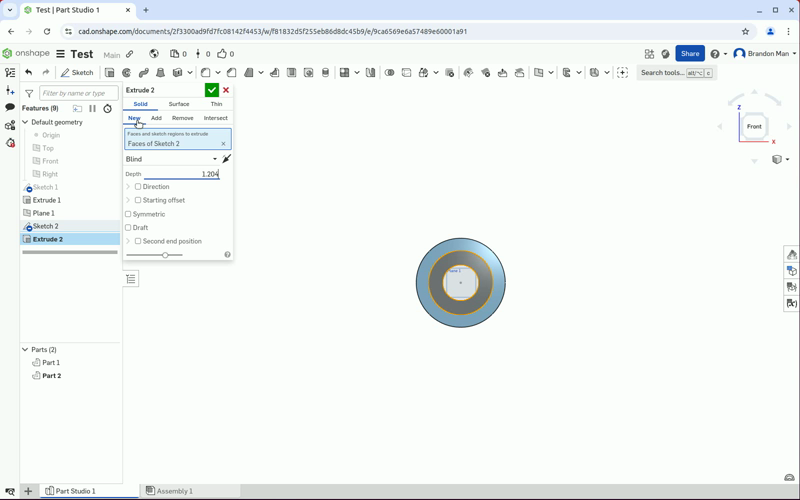
key(enter)
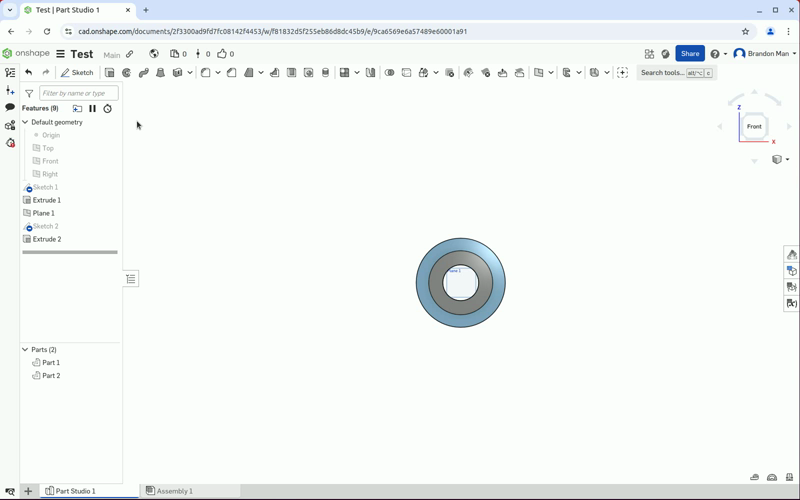
key(shift+h)
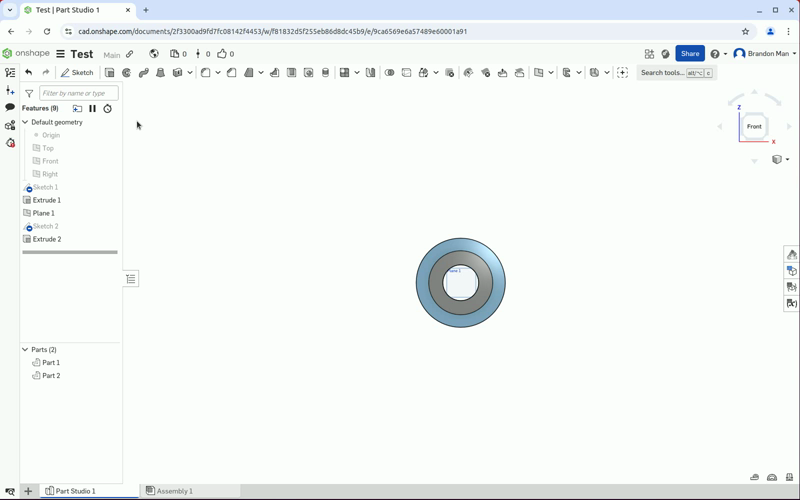
key(shift+h)
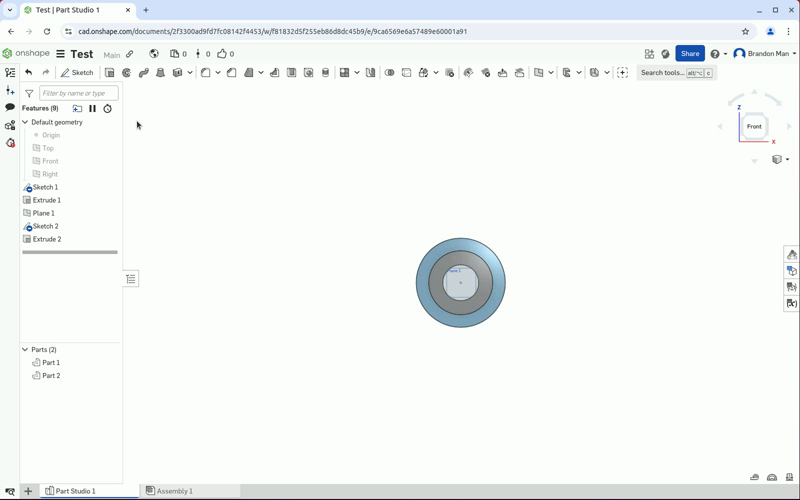
key(shift+7)
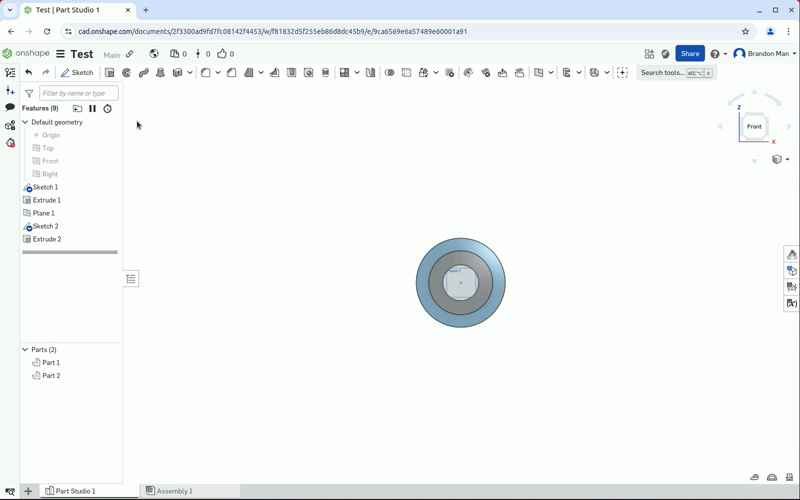
key(left, 2)
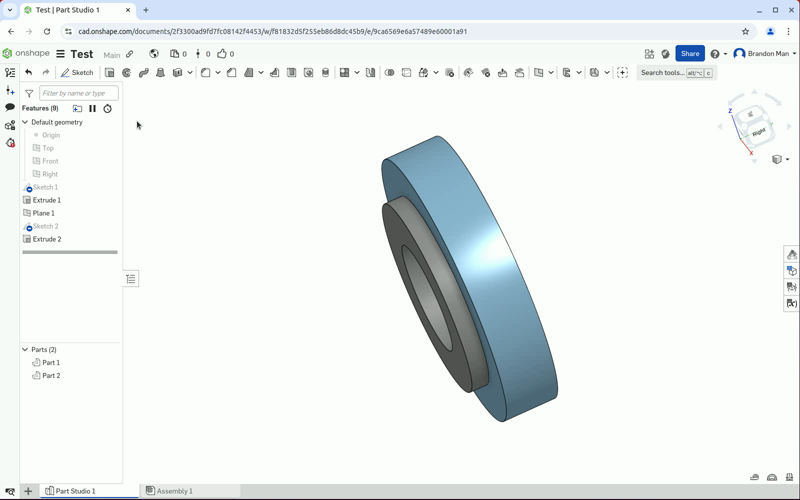
key(down, 2)
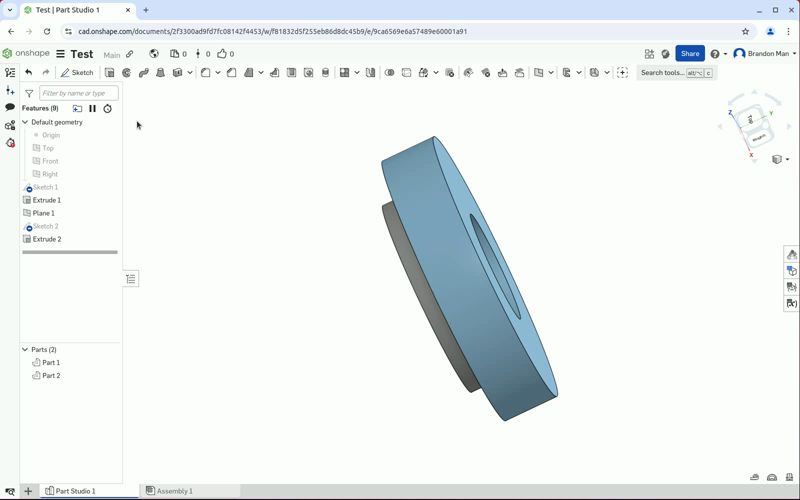
key(up, 2)
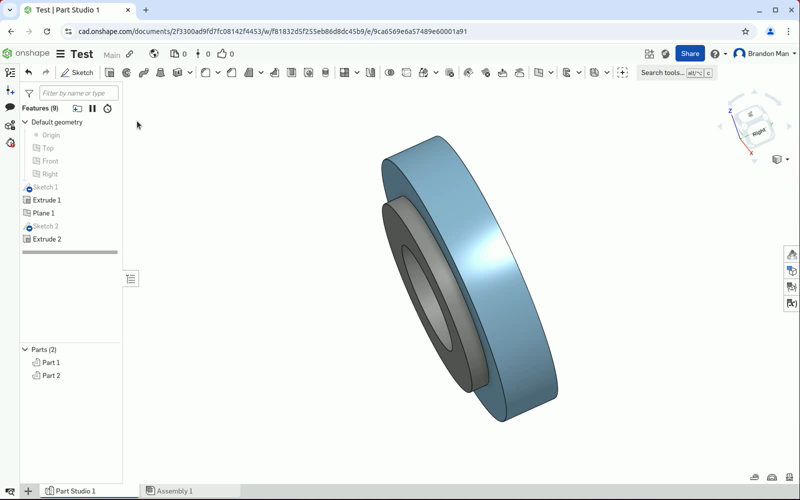
key(right, 2)
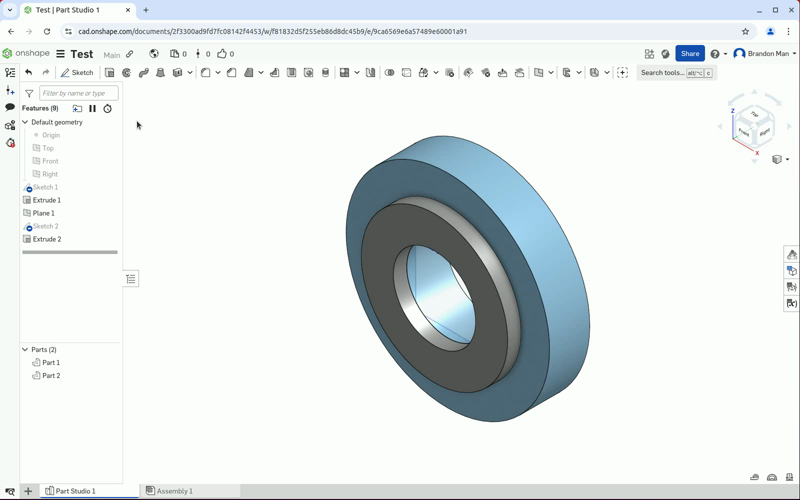
mouse_move(73, 189)
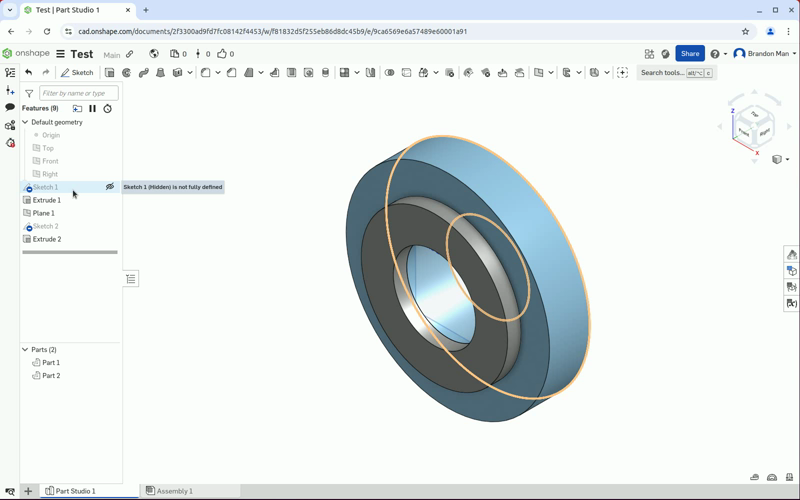
click(73, 189)